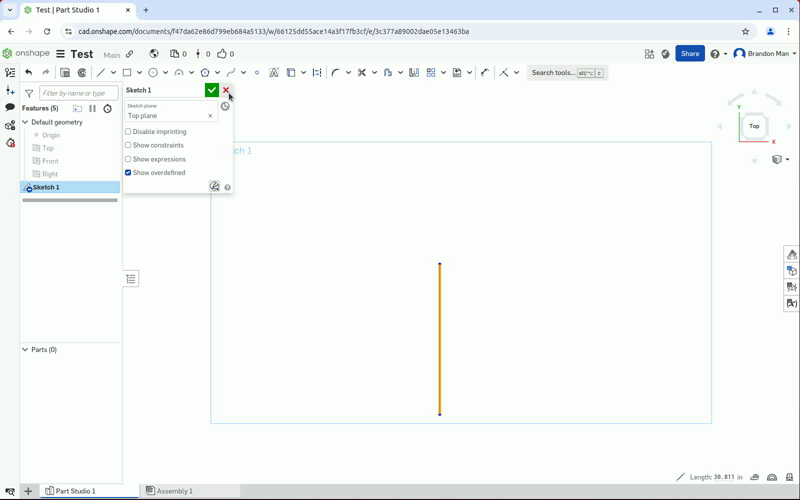
key(shift+h)
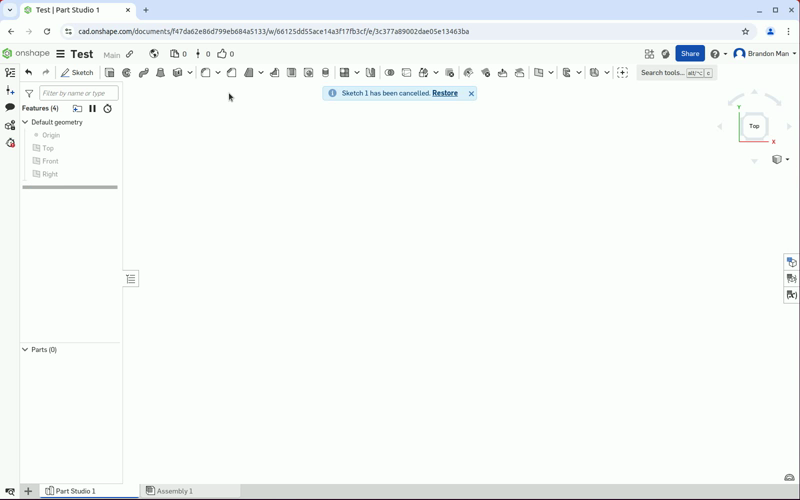
mouse_move(73, 352)
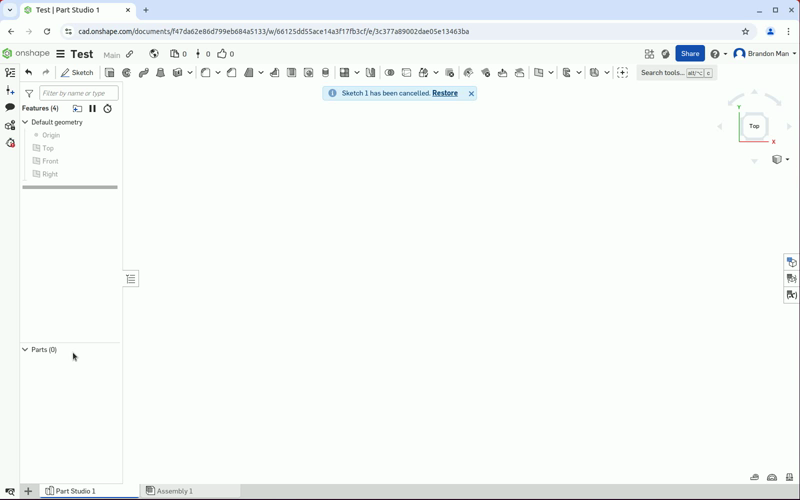
key(y)
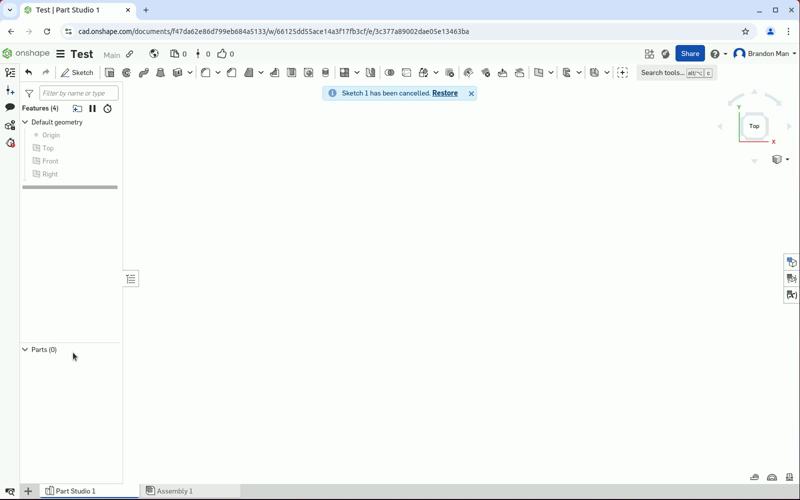
key(shift+p)
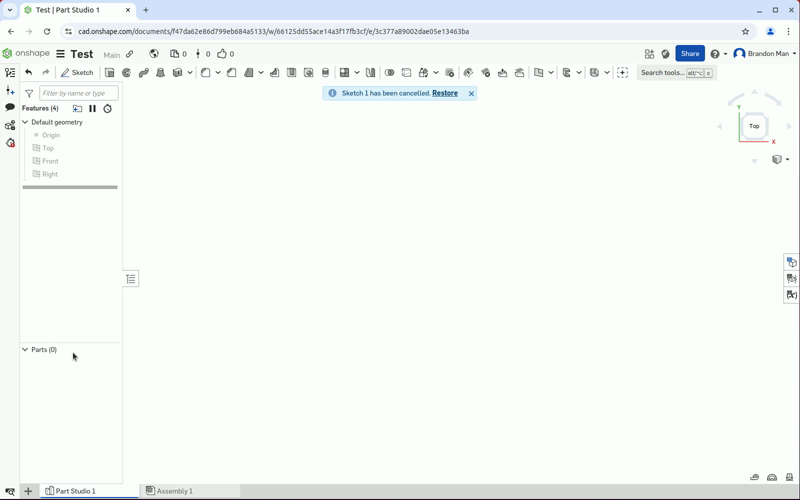
key(space)
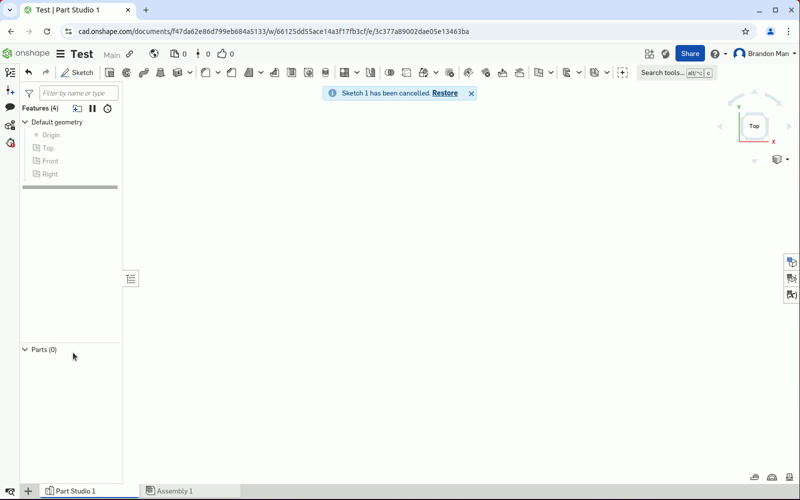
key_down(shift)
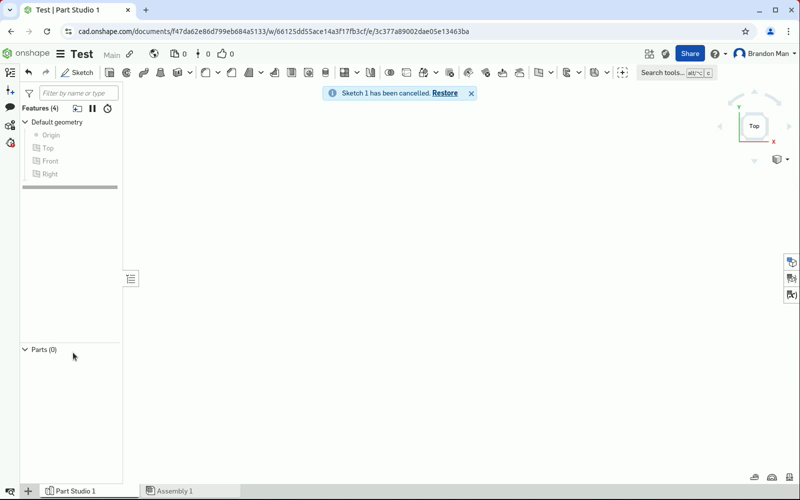
key(up)
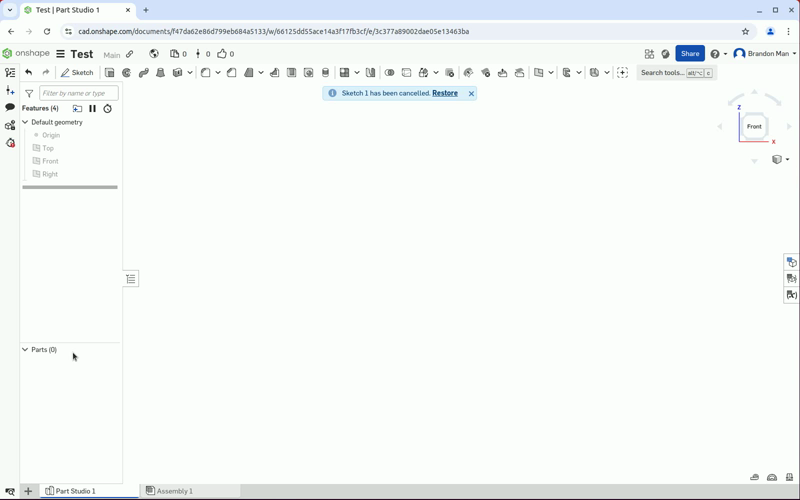
key_up(shift)
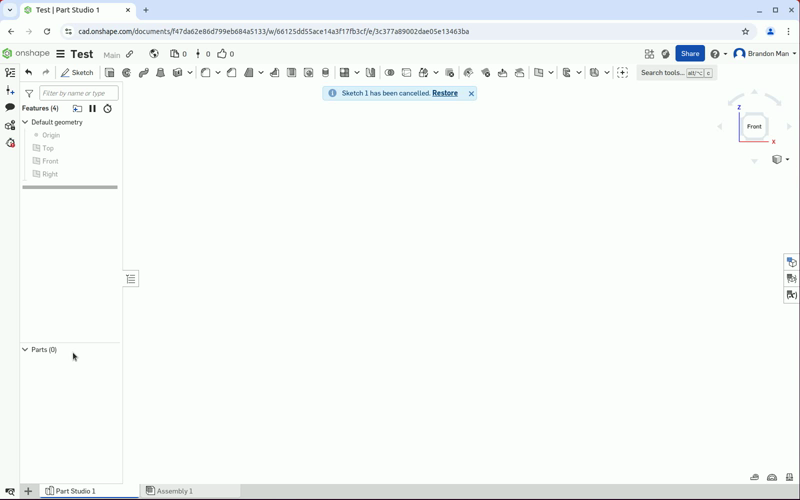
key(space)
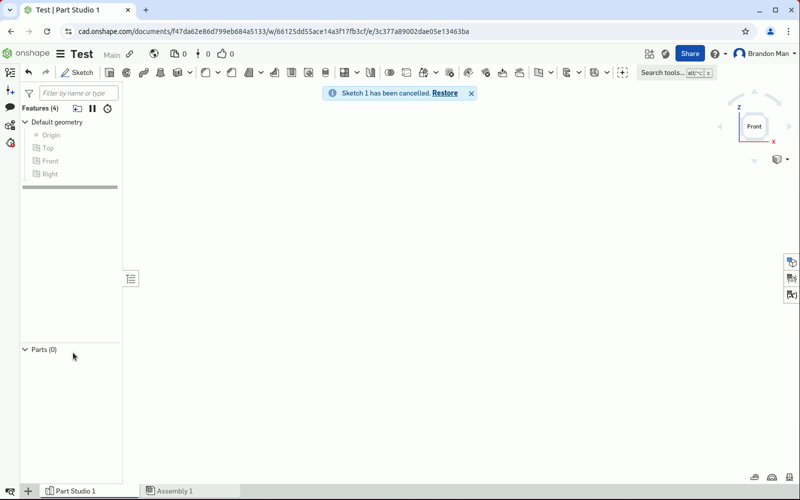
key_down(shift)
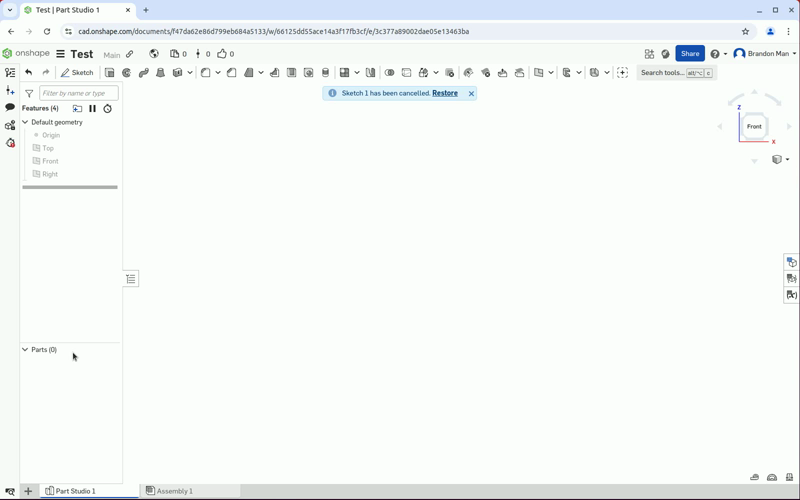
key(left)
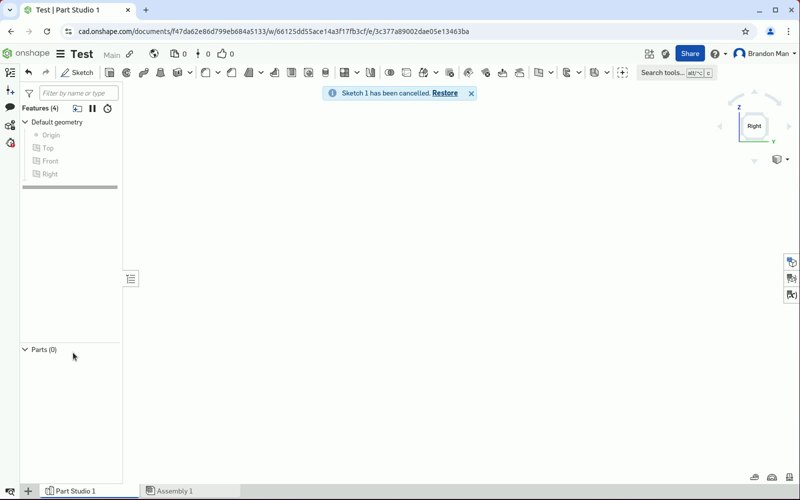
key_up(shift)
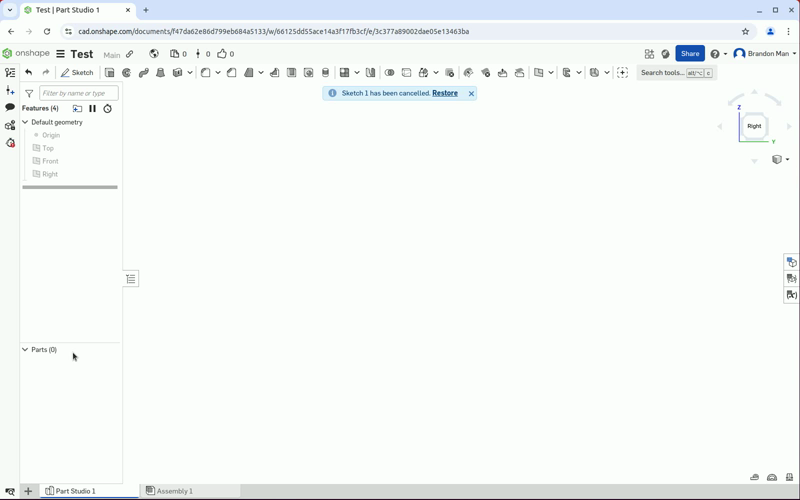
mouse_move(73, 352)
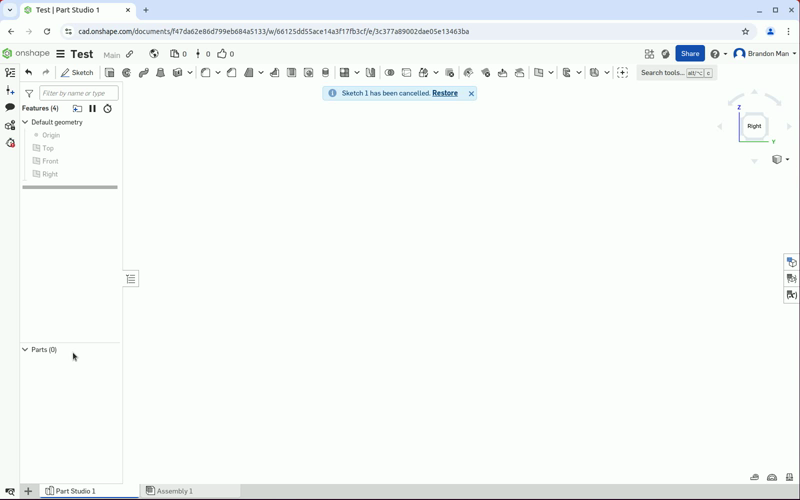
key(shift+y)
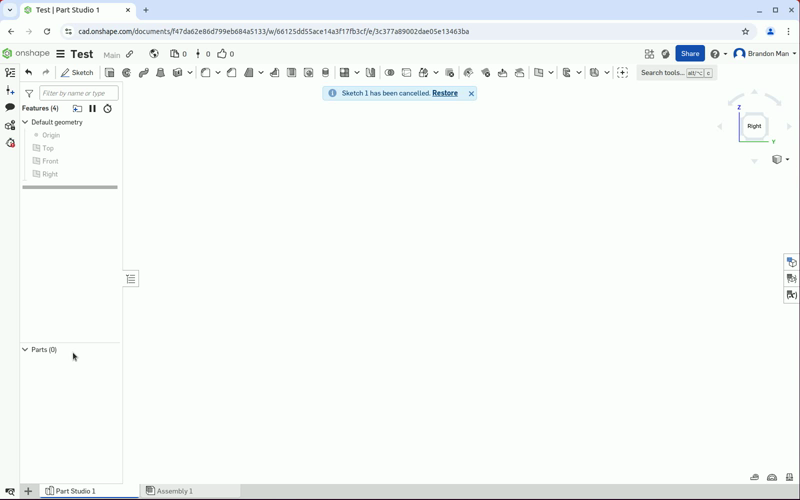
key(shift+s)
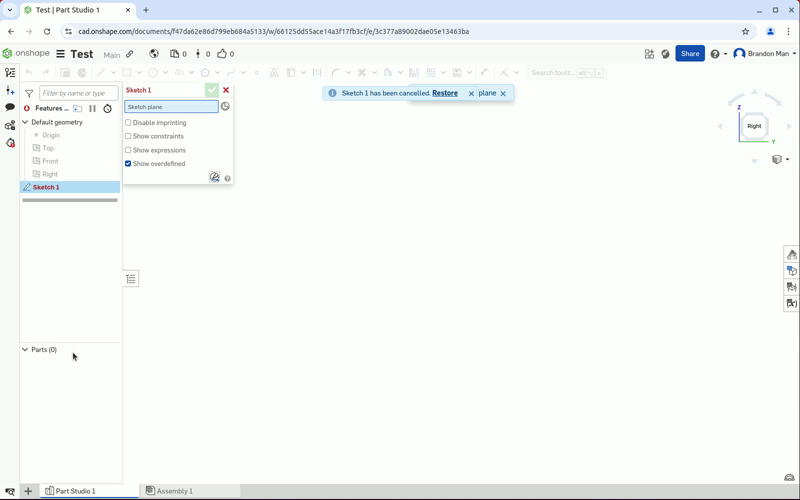
mouse_move(73, 176)
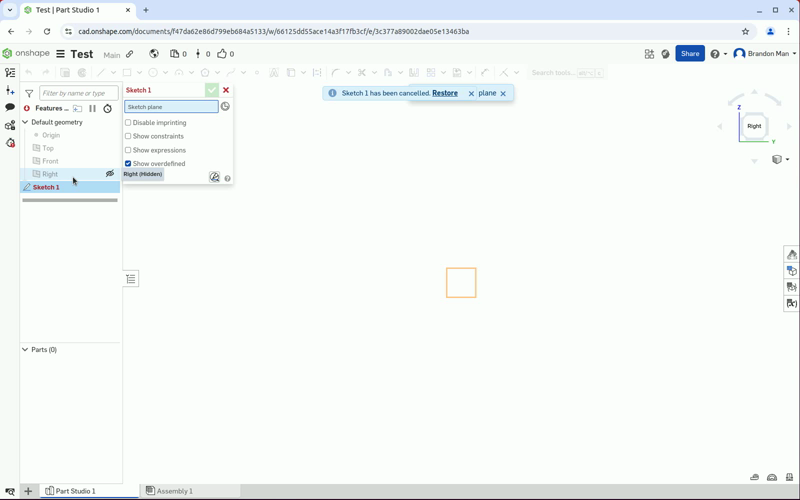
click(73, 176)
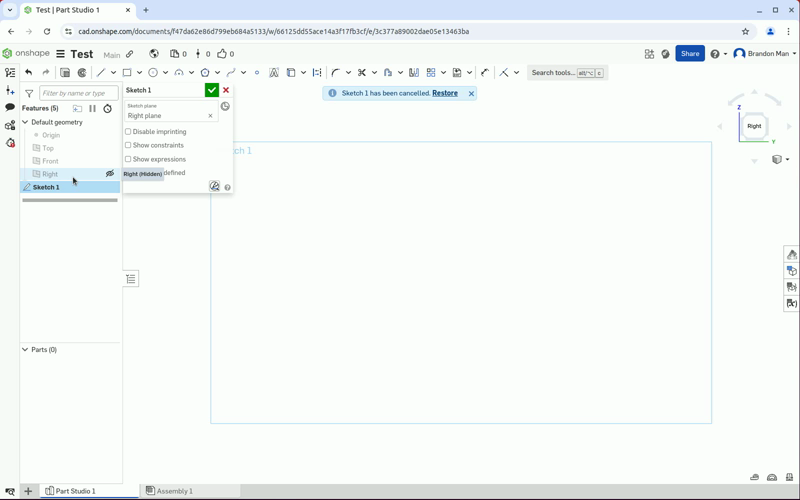
mouse_move(73, 352)
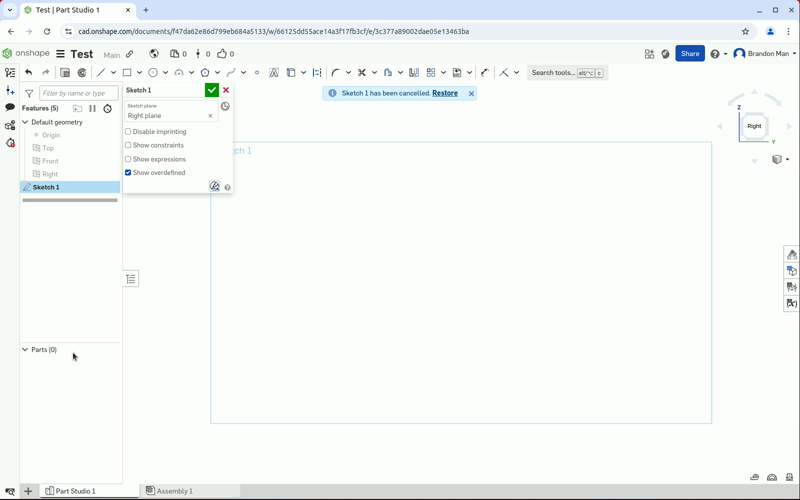
key(y)
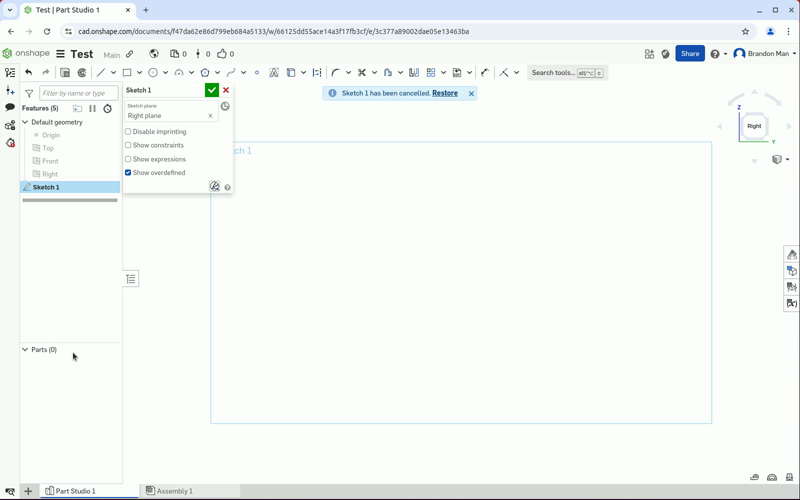
key(l)
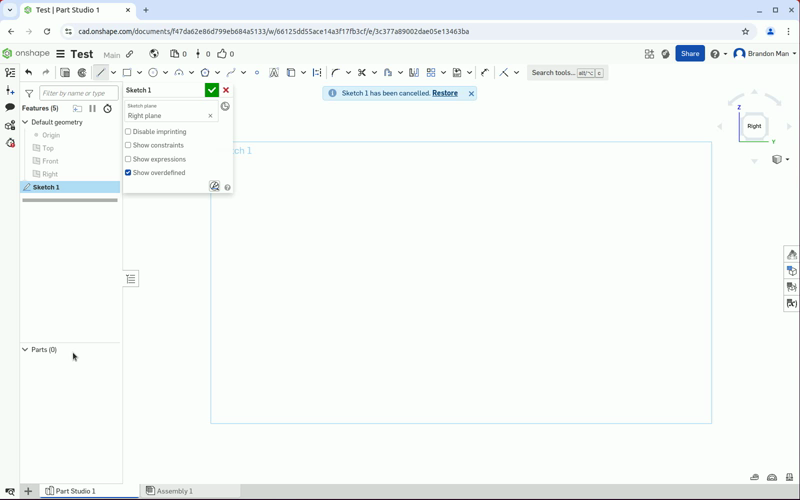
key_down(shift)
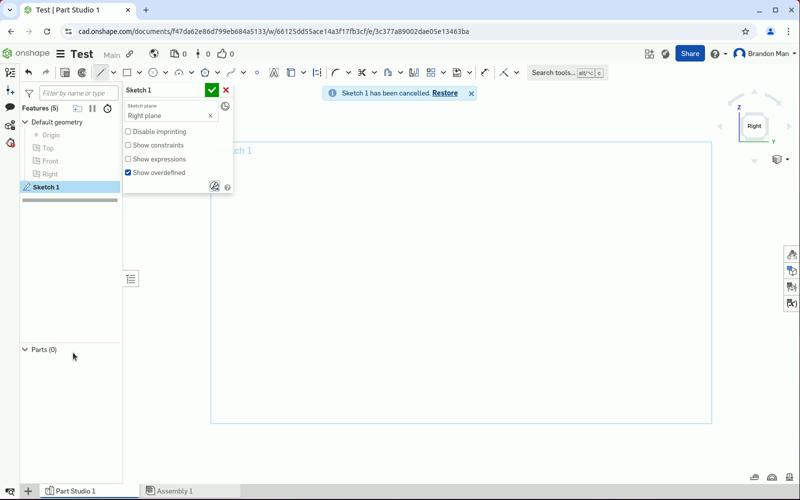
mouse_move(420, 389)
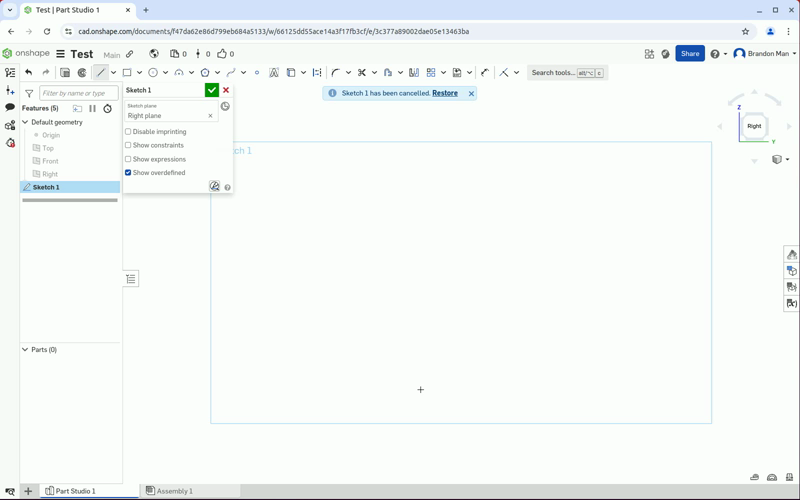
click(420, 389)
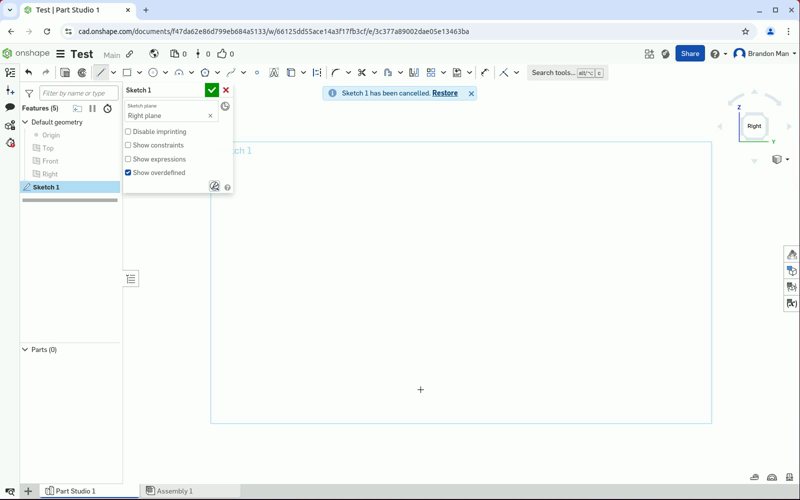
key_up(shift)
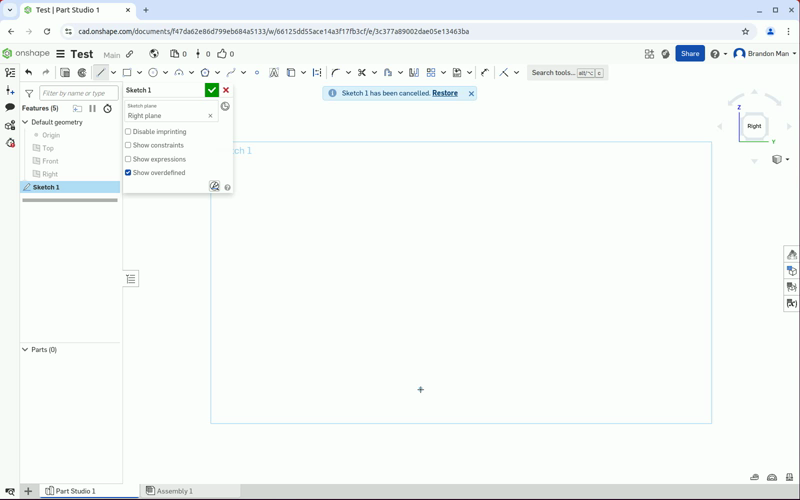
key_down(shift)
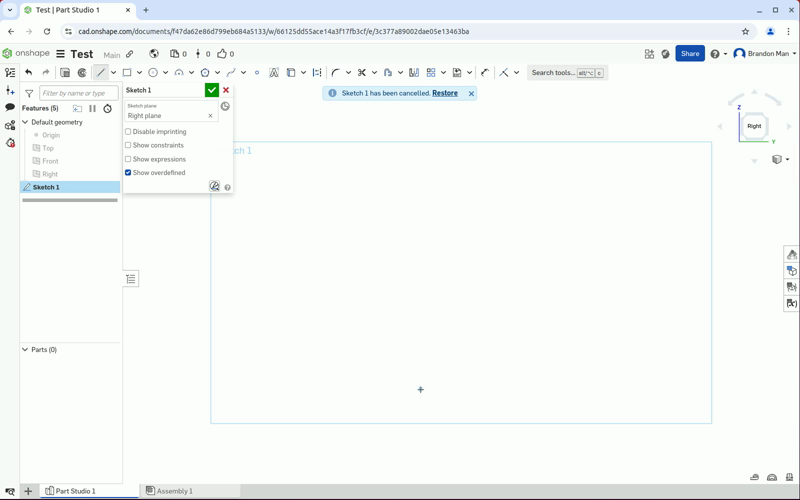
mouse_move(513, 389)
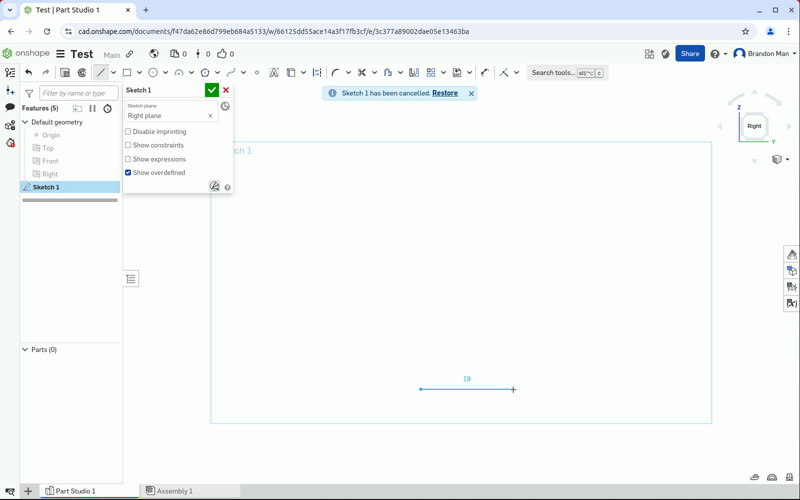
click(513, 389)
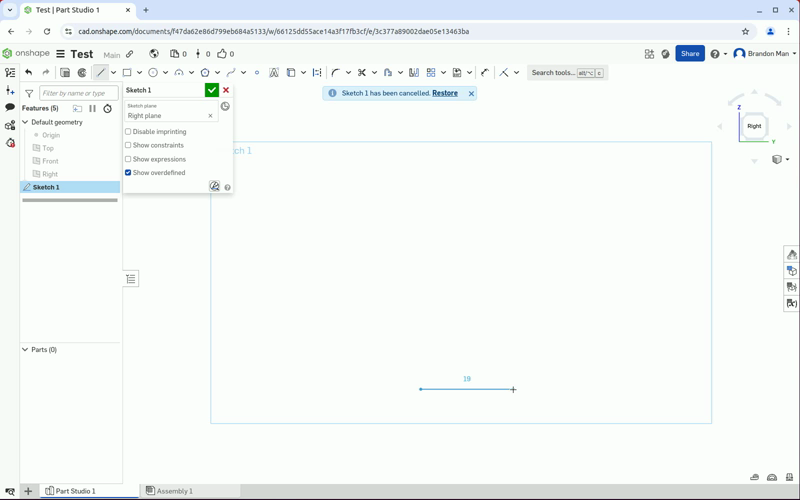
key_up(shift)
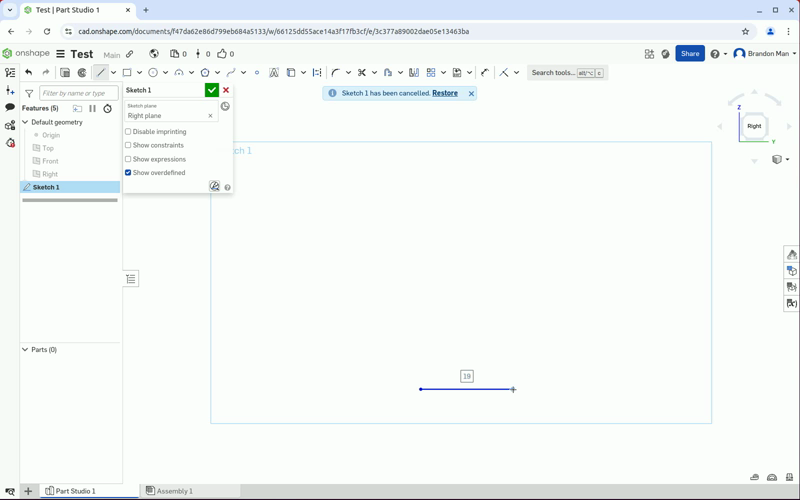
key_down(shift)
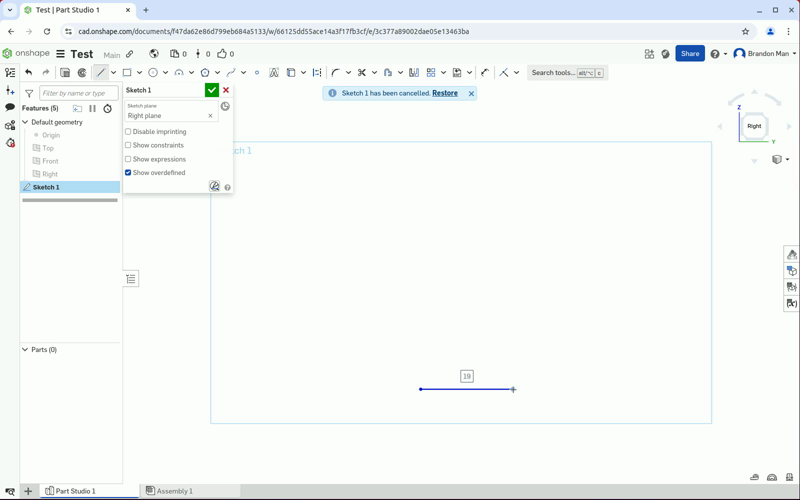
mouse_move(543, 389)
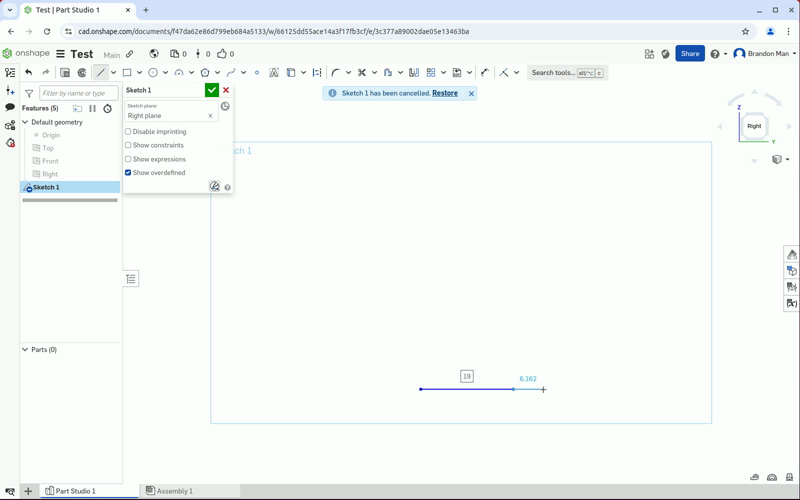
mouse_move(513, 357)
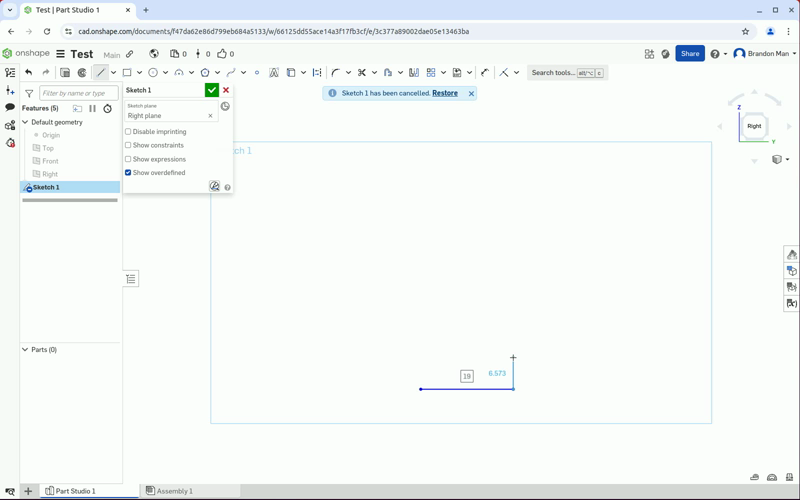
click(513, 357)
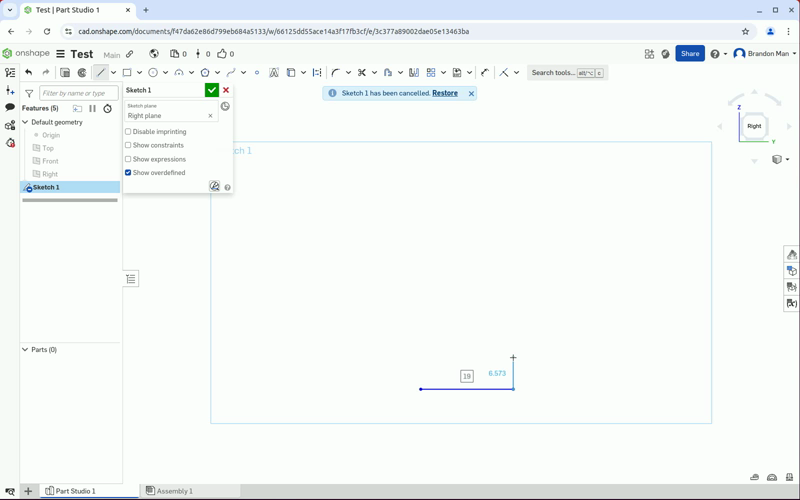
key_up(shift)
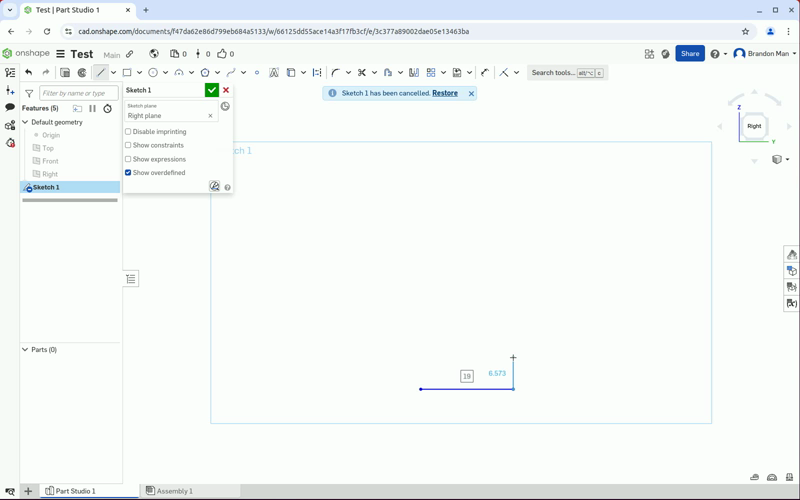
key_down(shift)
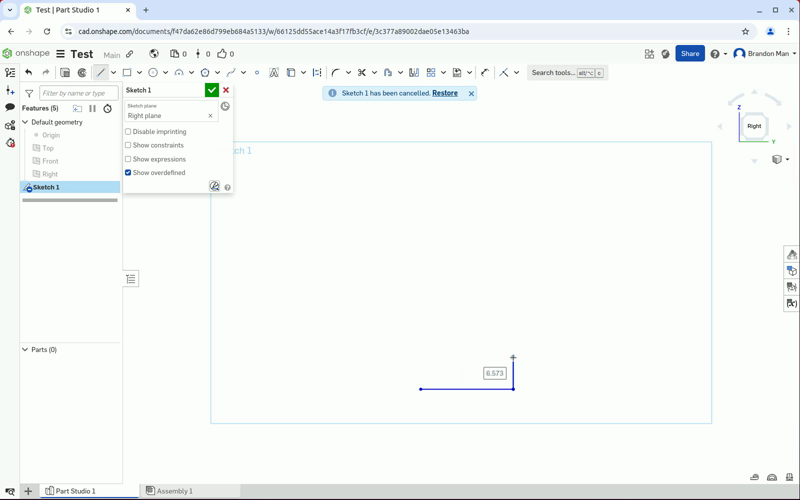
mouse_move(543, 357)
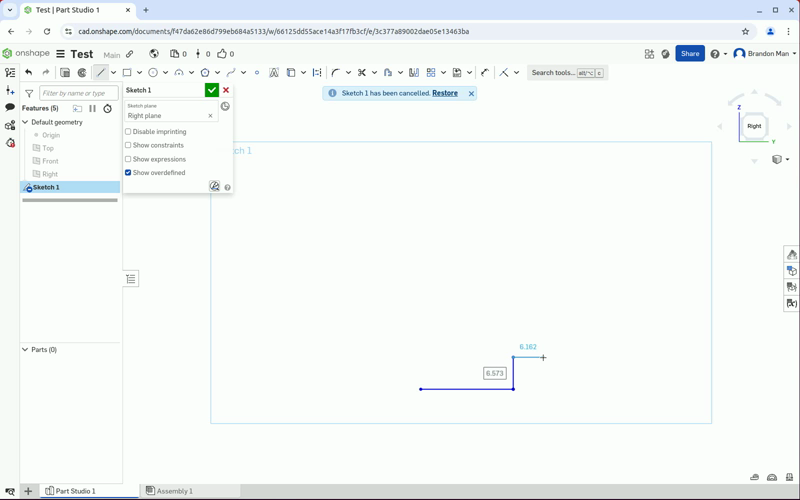
mouse_move(460, 357)
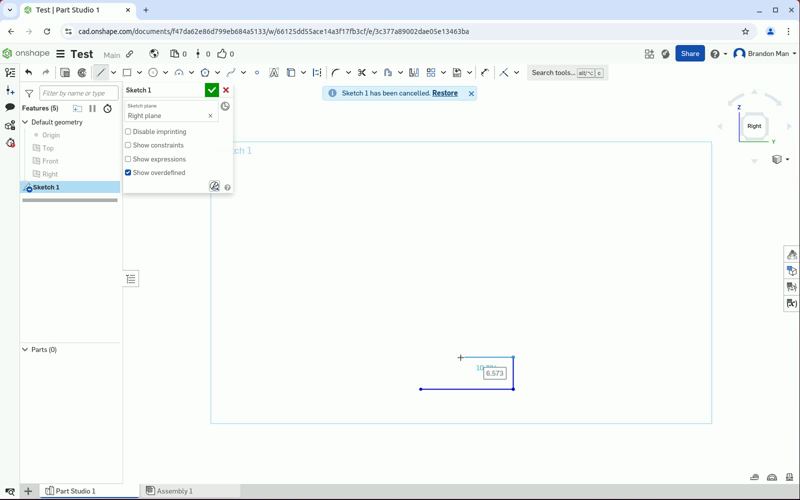
click(460, 357)
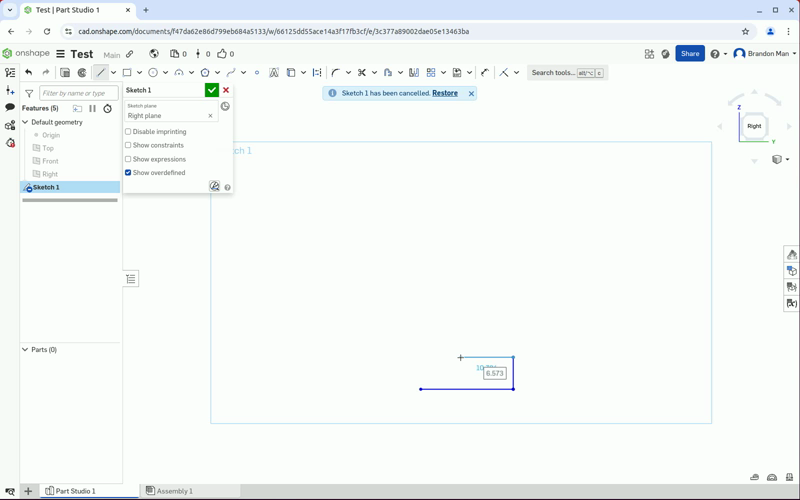
key_up(shift)
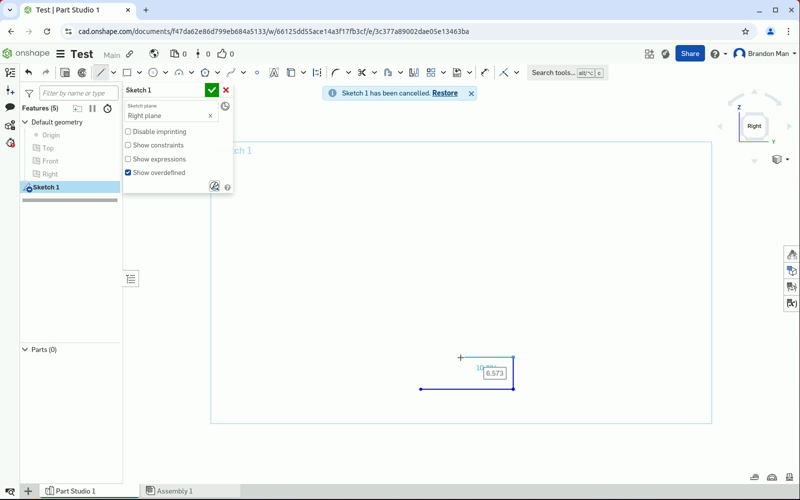
key_down(shift)
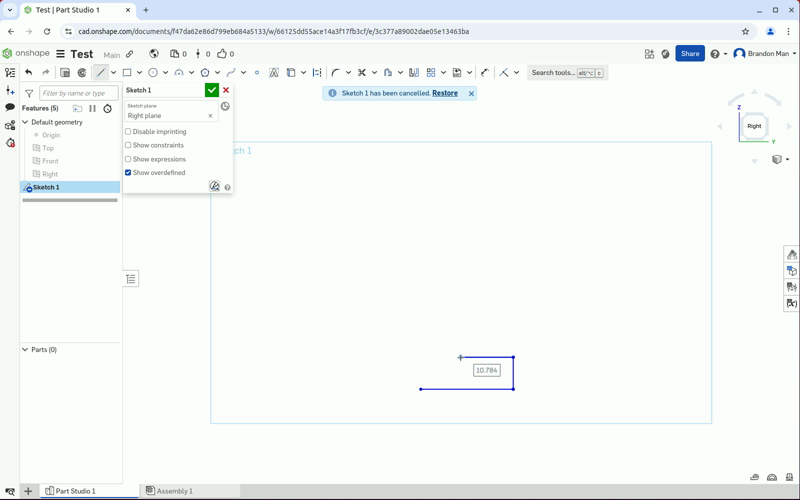
mouse_move(460, 283)
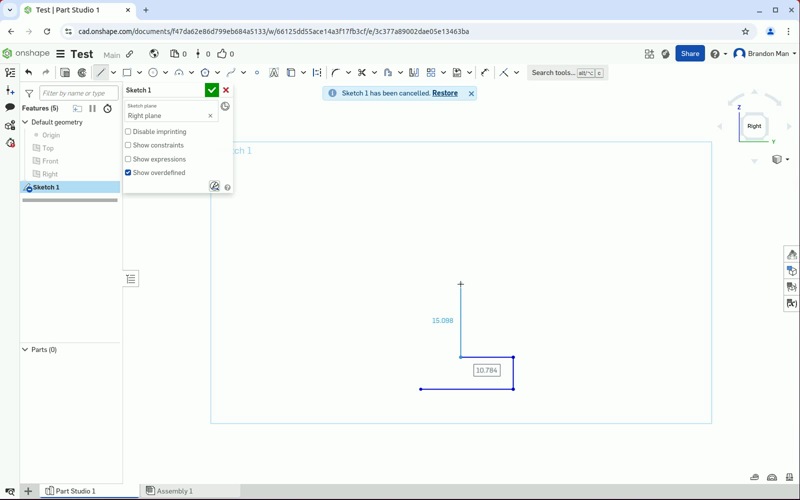
click(460, 283)
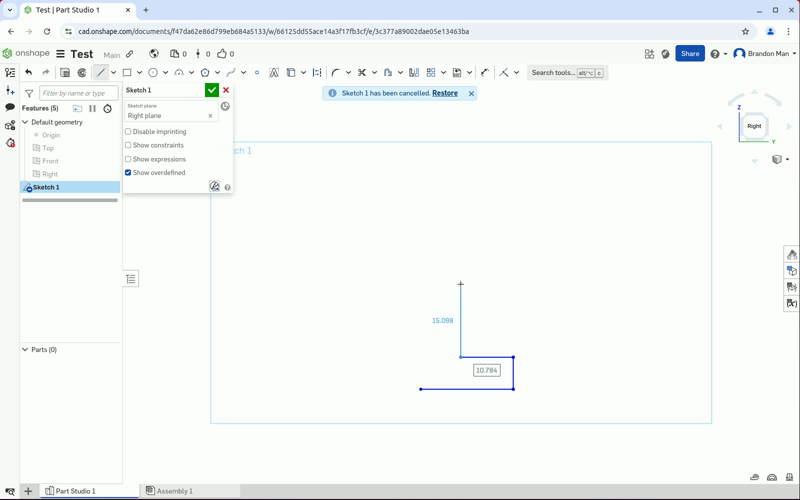
key_up(shift)
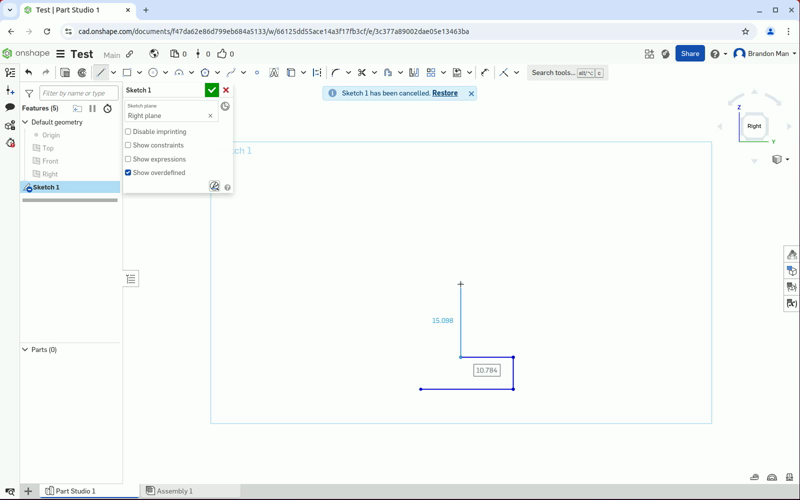
key_down(shift)
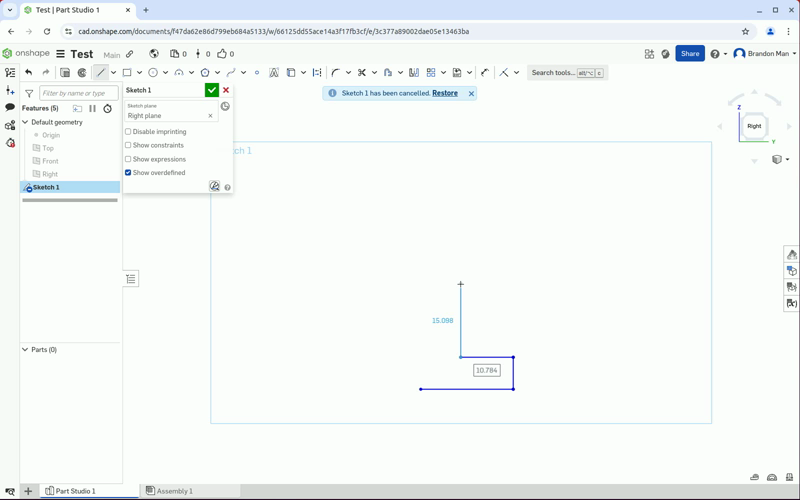
mouse_move(490, 283)
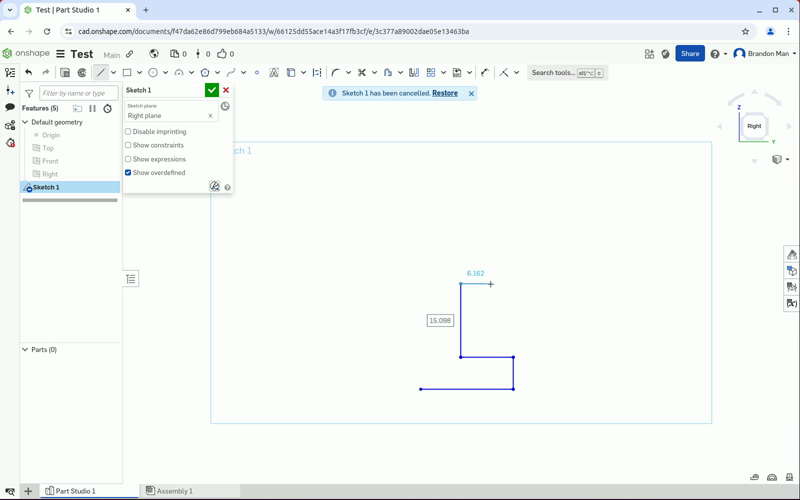
mouse_move(488, 283)
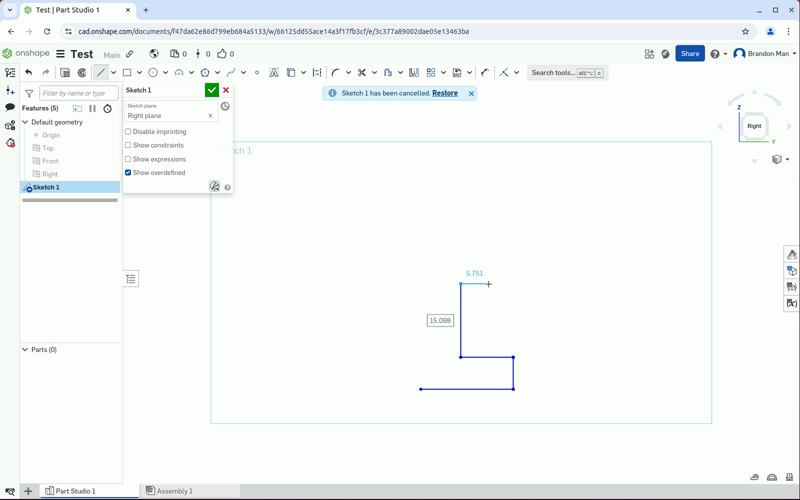
click(488, 283)
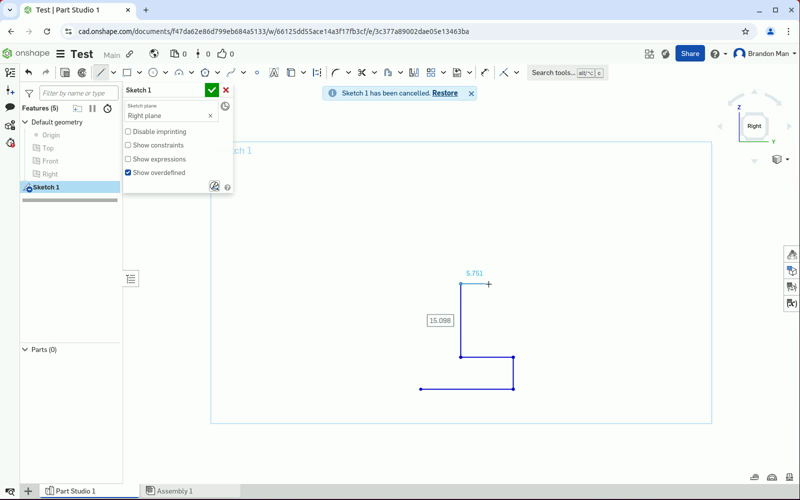
key_up(shift)
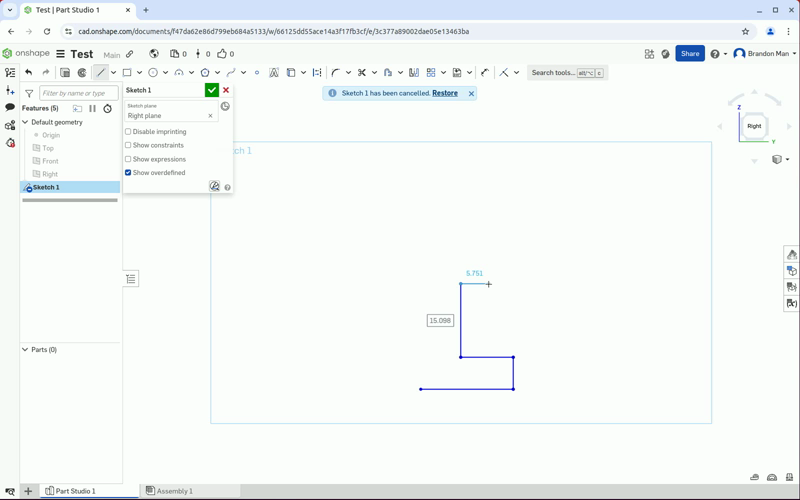
key_down(shift)
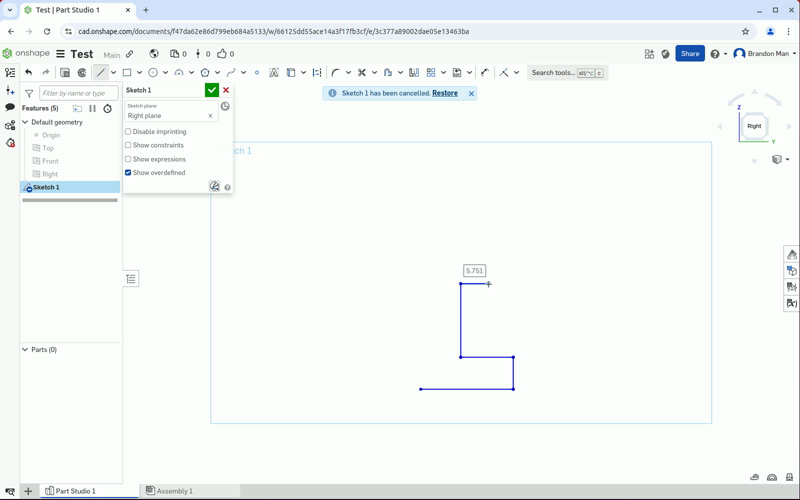
mouse_move(518, 283)
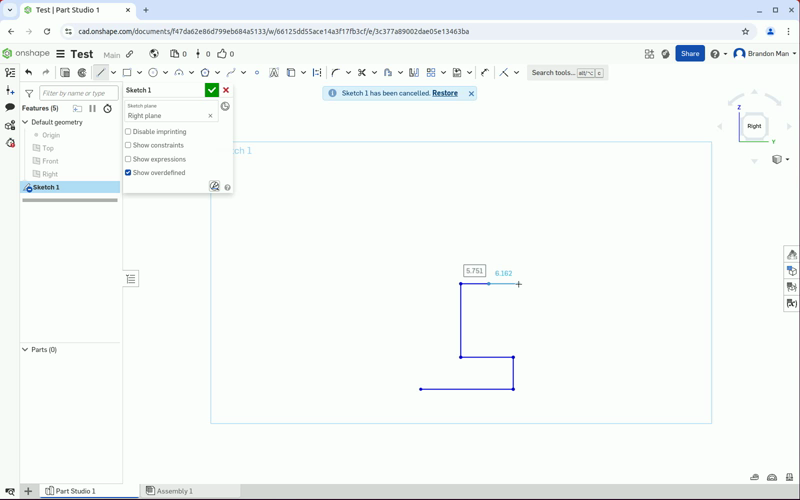
mouse_move(488, 243)
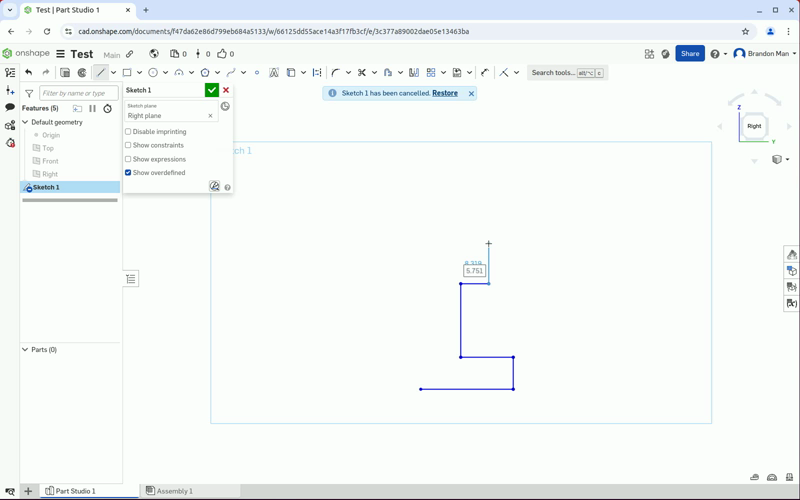
click(488, 243)
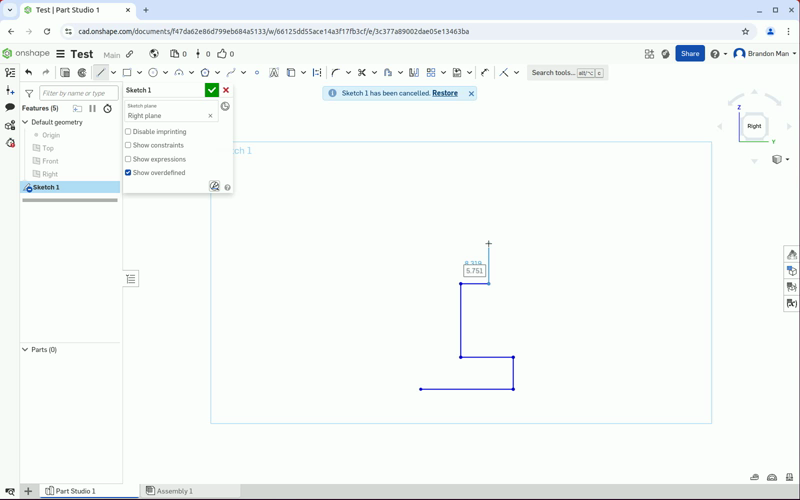
key_up(shift)
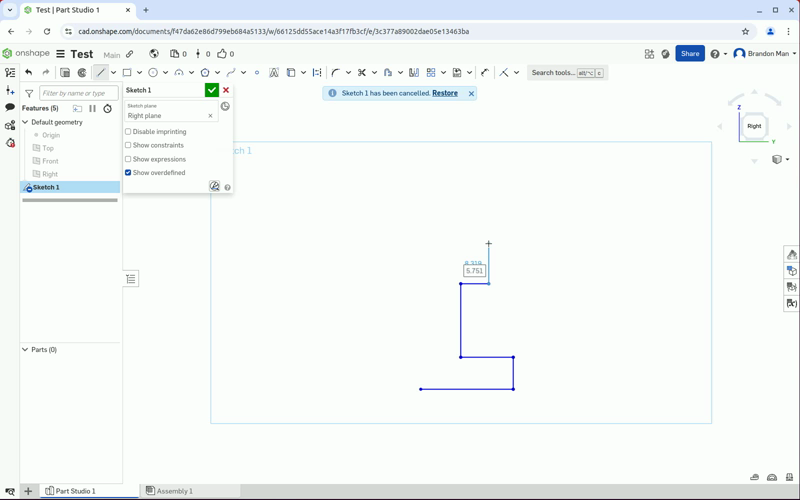
key_down(shift)
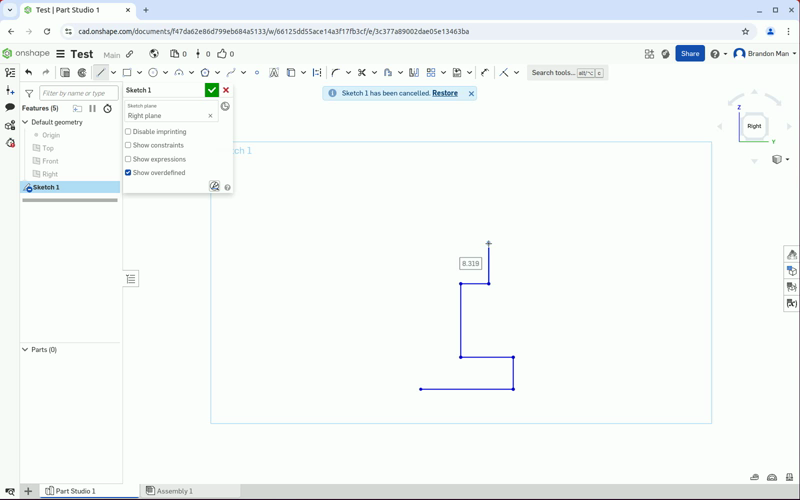
mouse_move(518, 243)
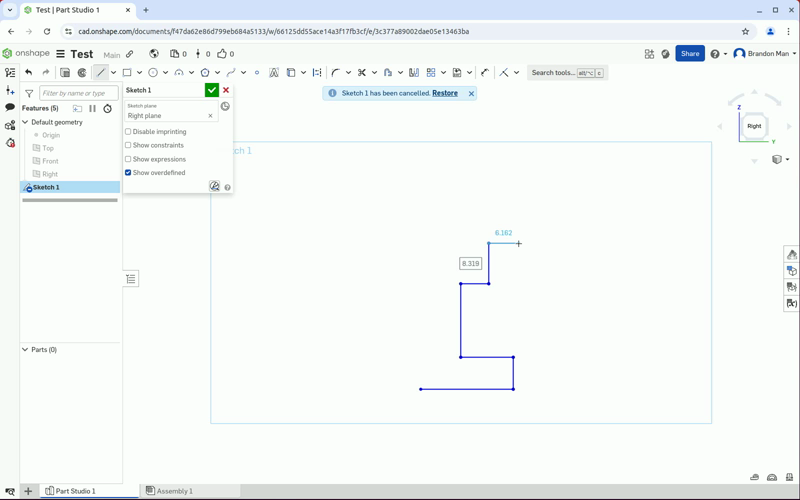
mouse_move(444, 243)
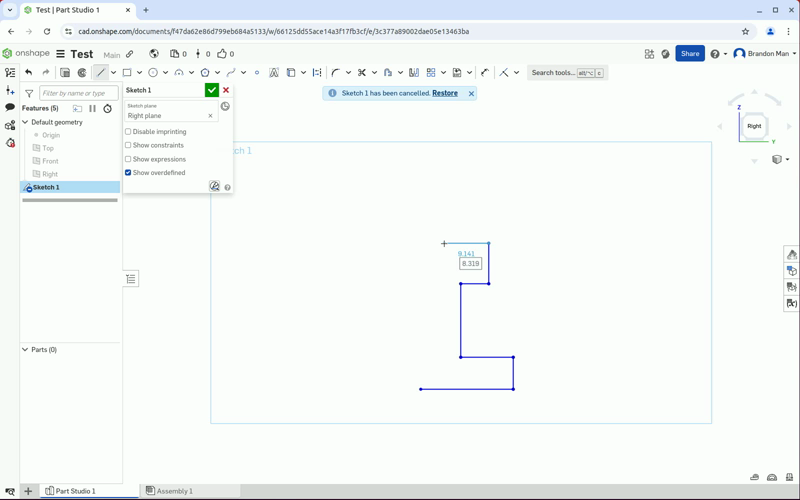
click(444, 243)
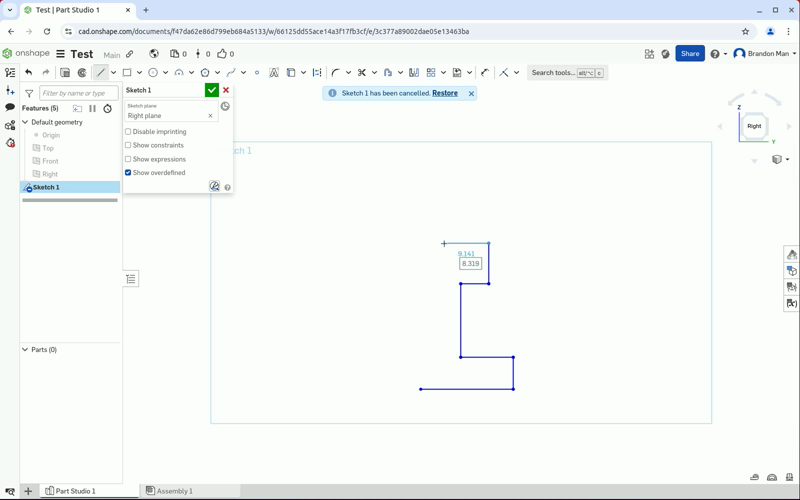
key_up(shift)
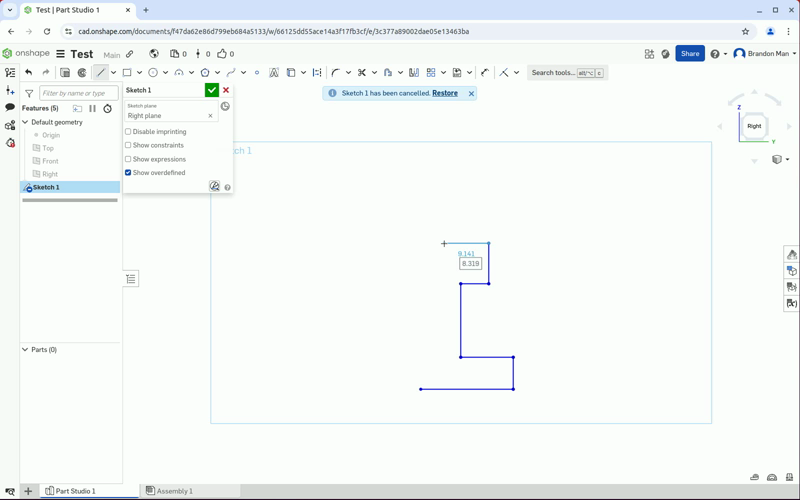
key_down(shift)
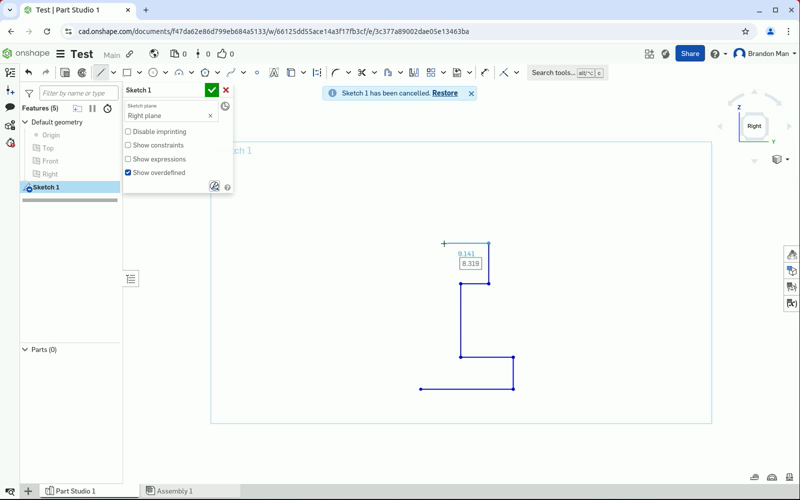
mouse_move(474, 243)
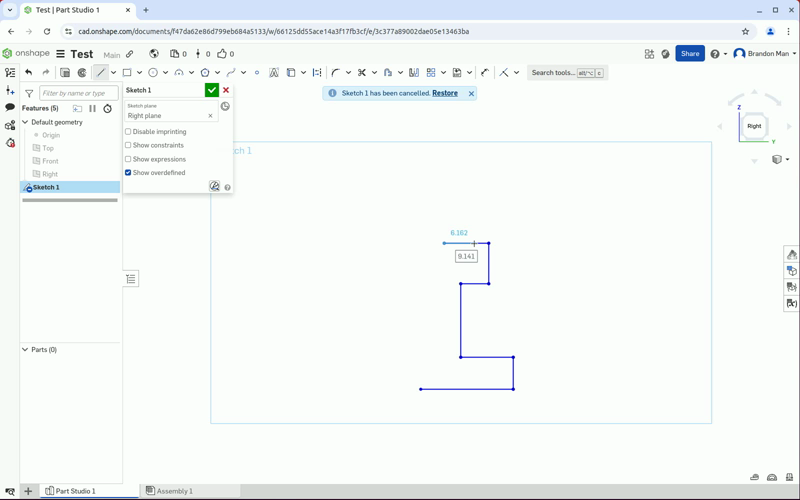
mouse_move(420, 295)
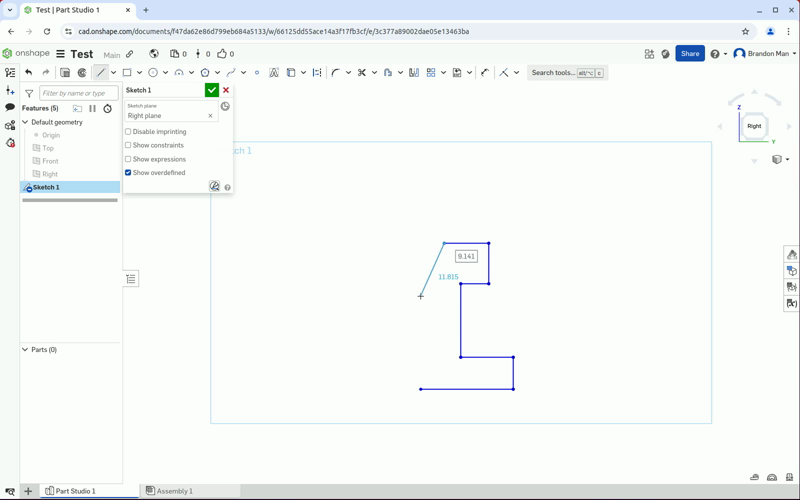
click(420, 295)
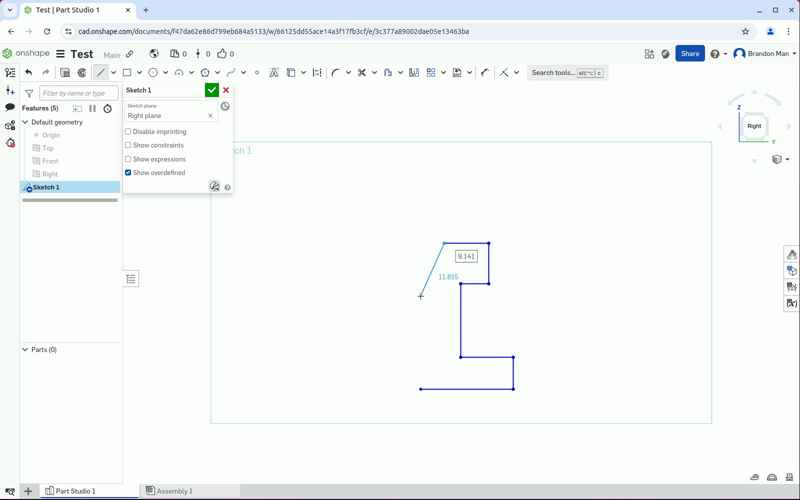
key_up(shift)
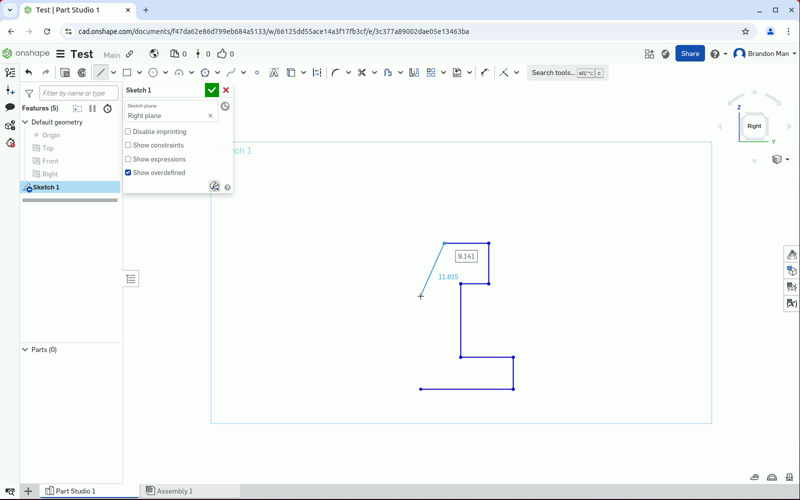
key_down(shift)
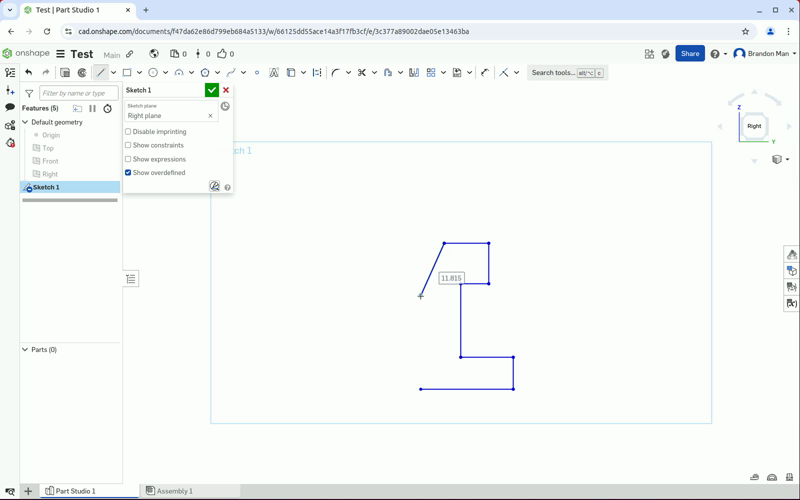
mouse_move(420, 389)
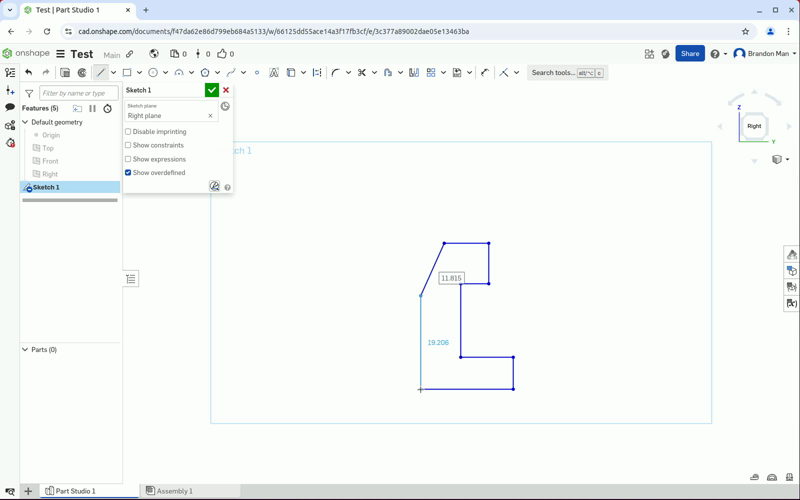
key_up(shift)
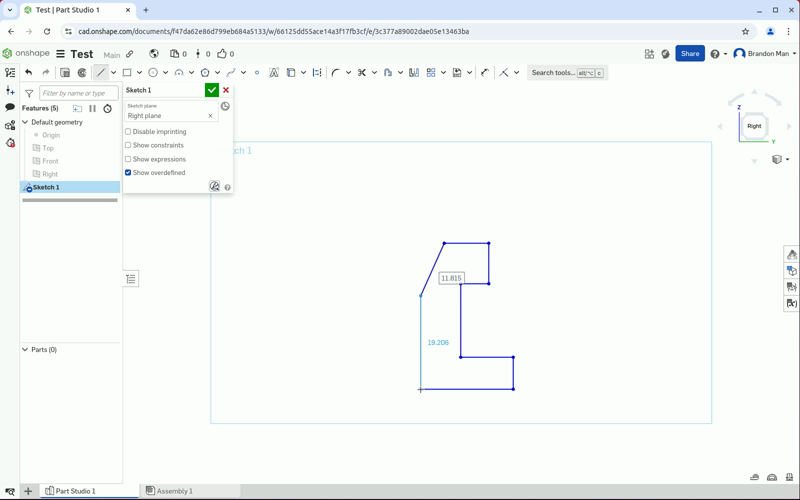
click(420, 389)
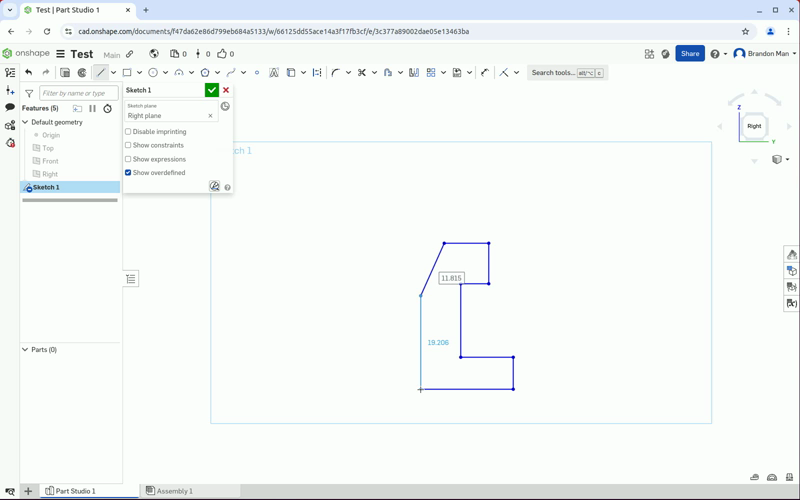
key(esc)
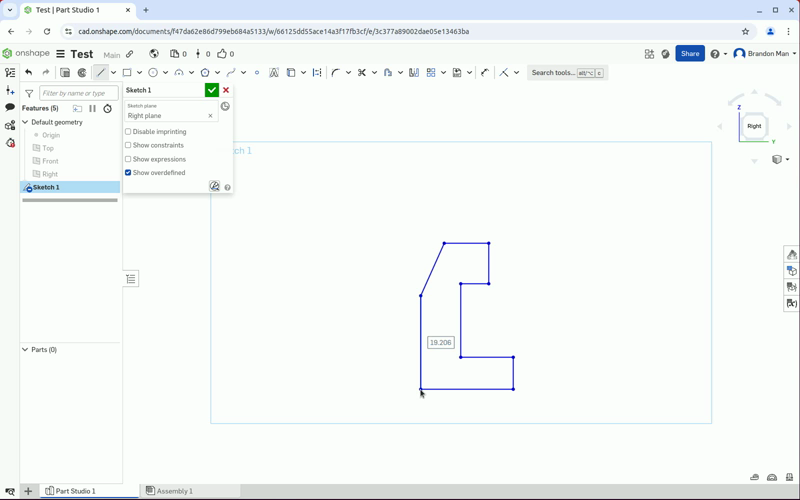
mouse_move(435, 282)
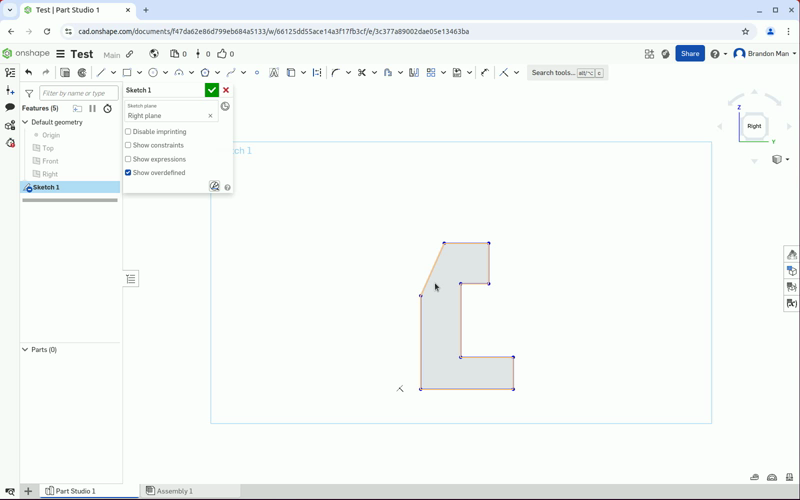
click(435, 282)
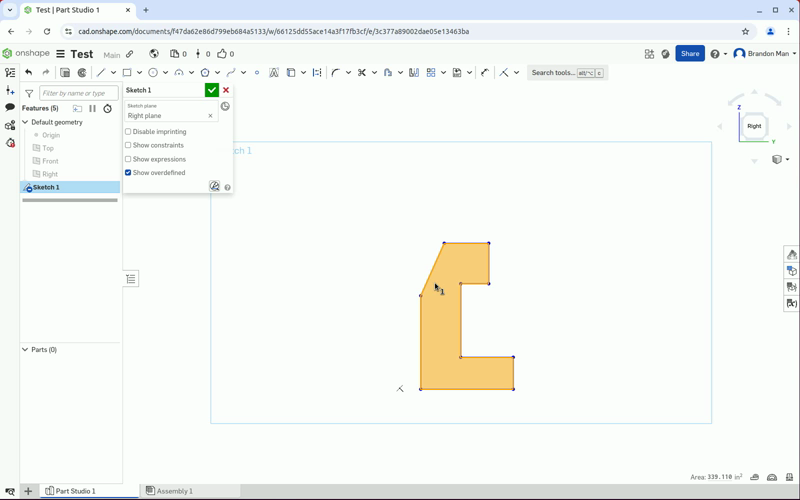
mouse_move(73, 352)
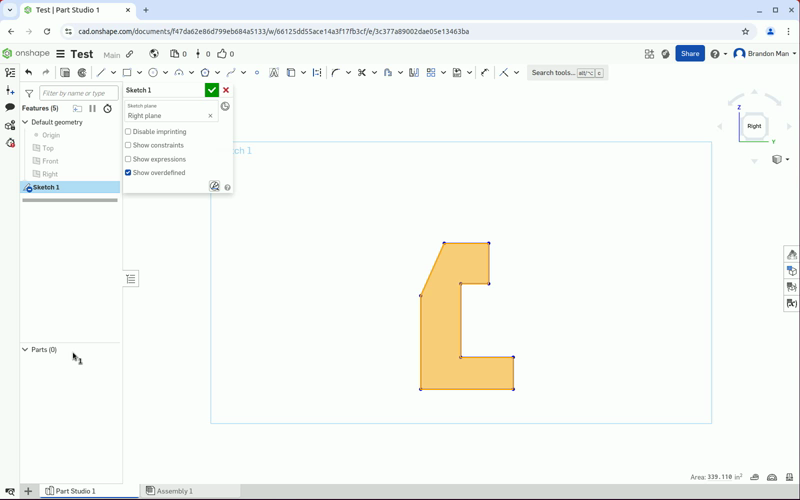
key(shift+y)
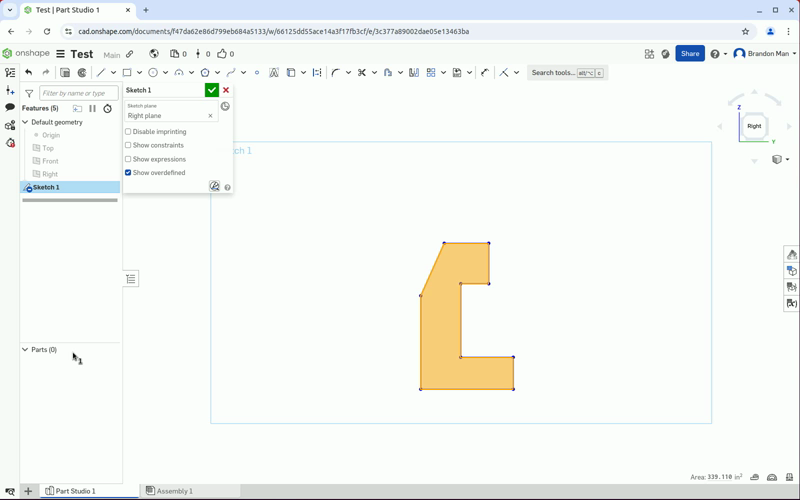
key(shift+e)
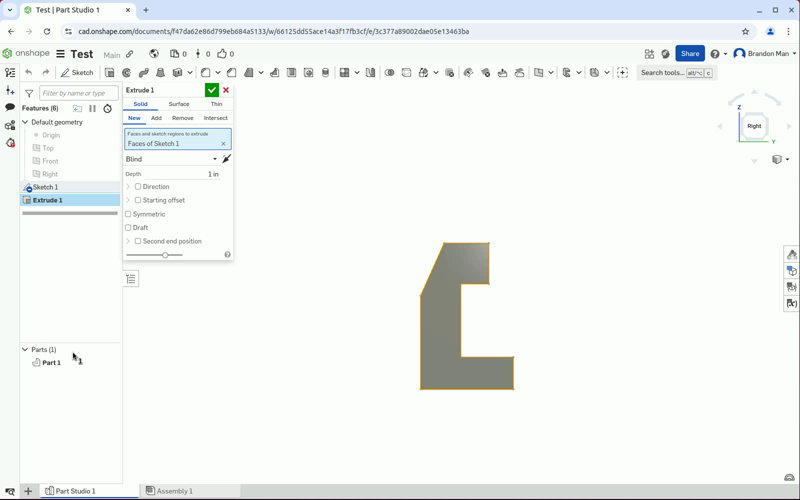
mouse_move(143, 106)
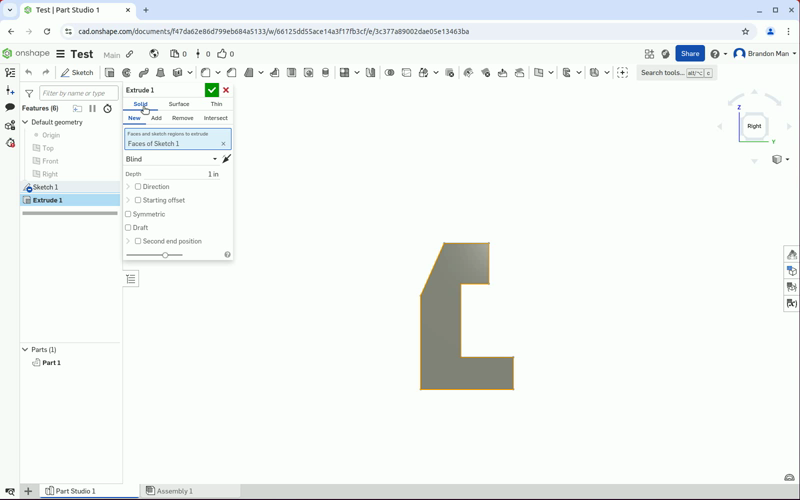
click(143, 106)
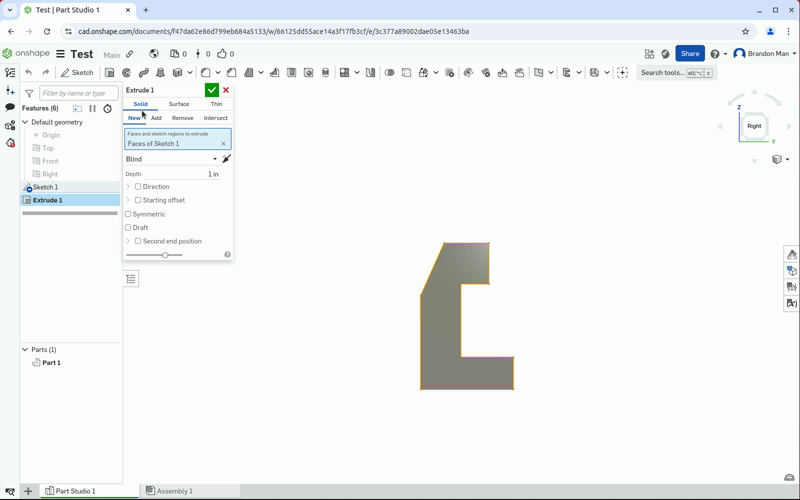
mouse_move(137, 120)
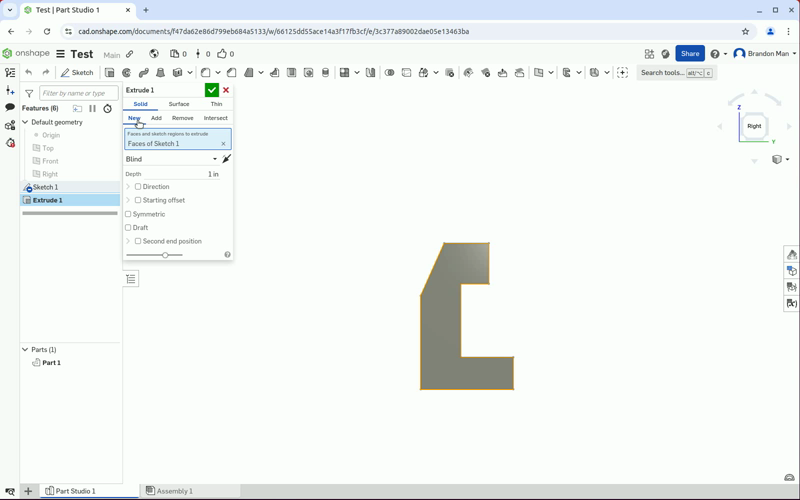
click(137, 120)
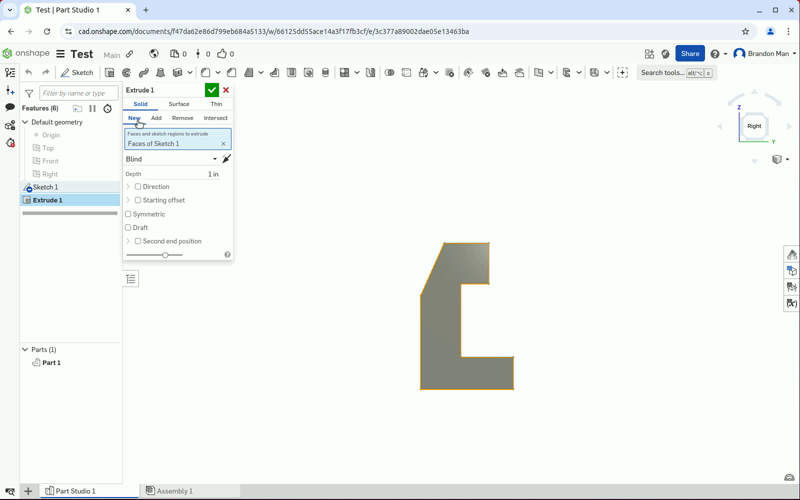
key(tab, 4)
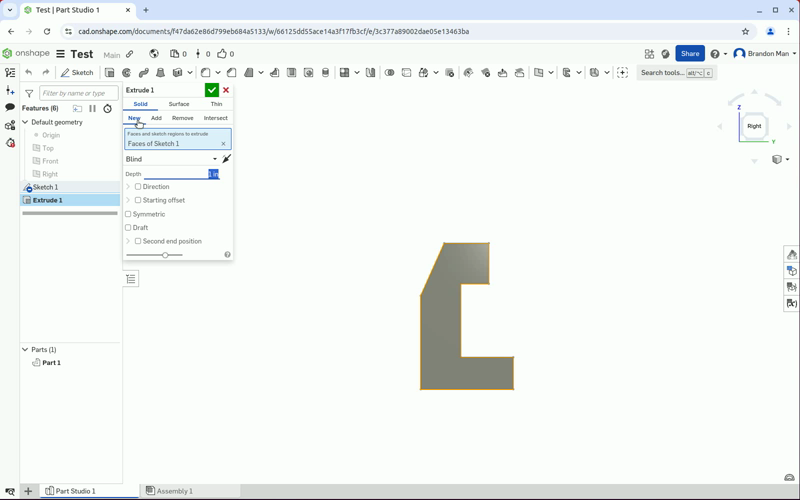
text(1.926)
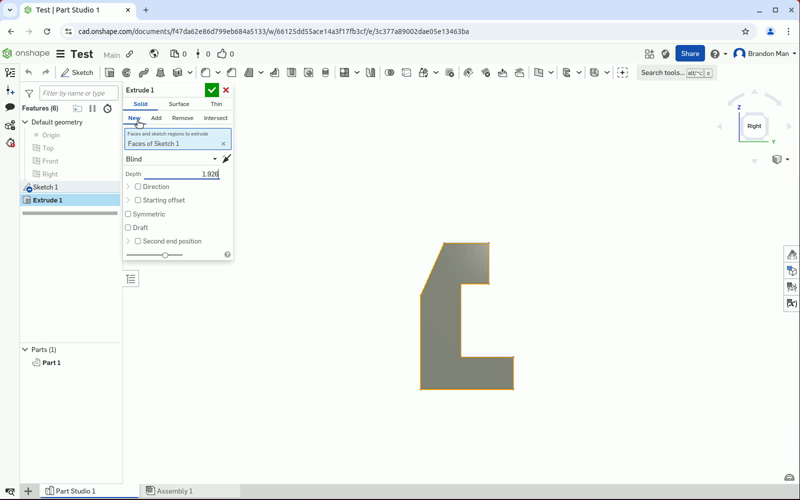
key(enter)
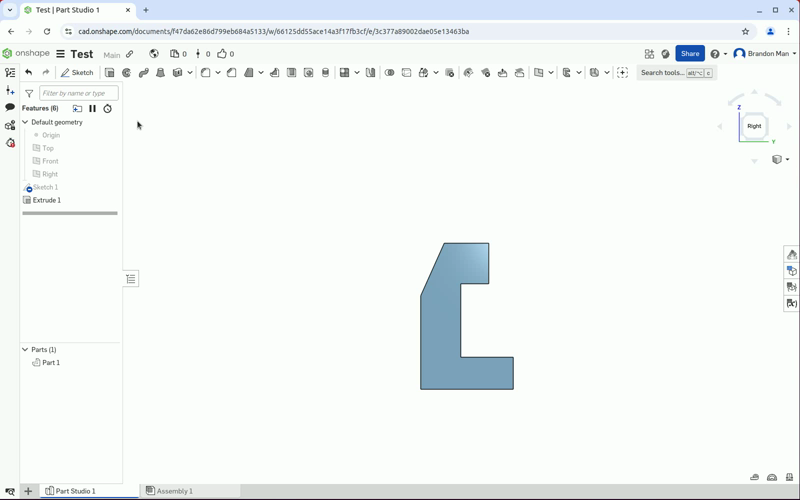
key(shift+h)
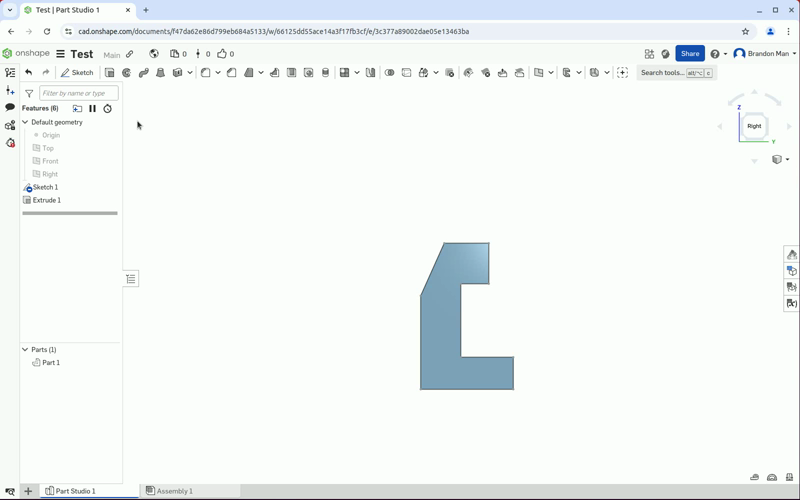
key(shift+h)
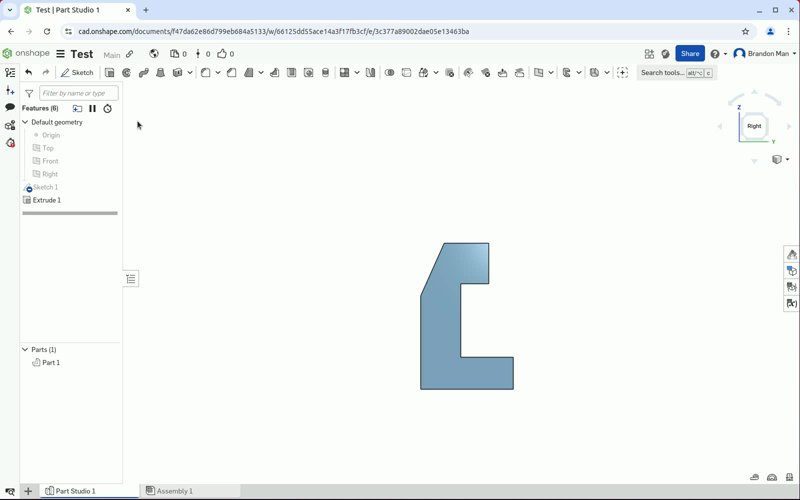
mouse_move(73, 189)
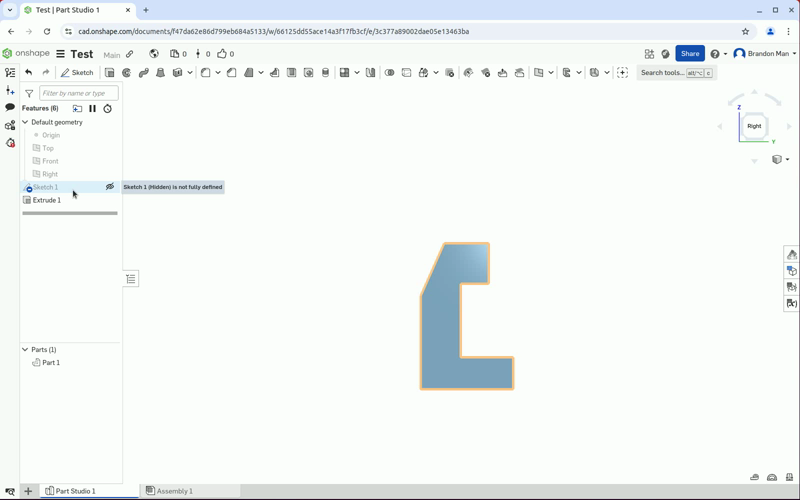
click(73, 189)
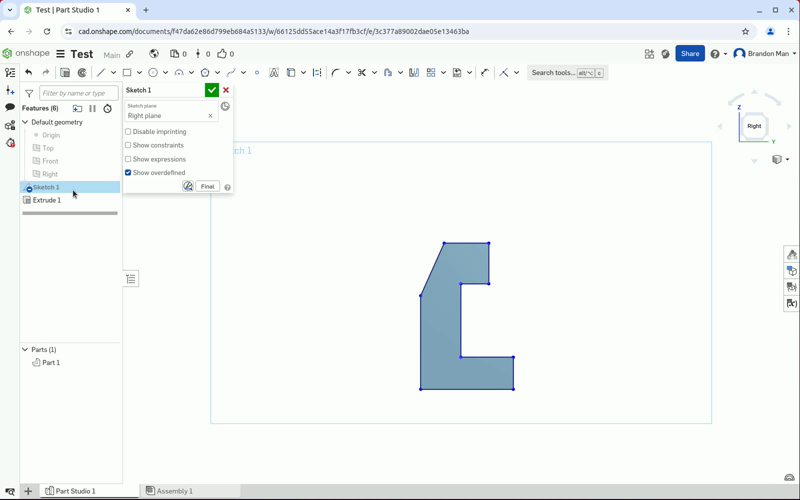
mouse_move(229, 92)
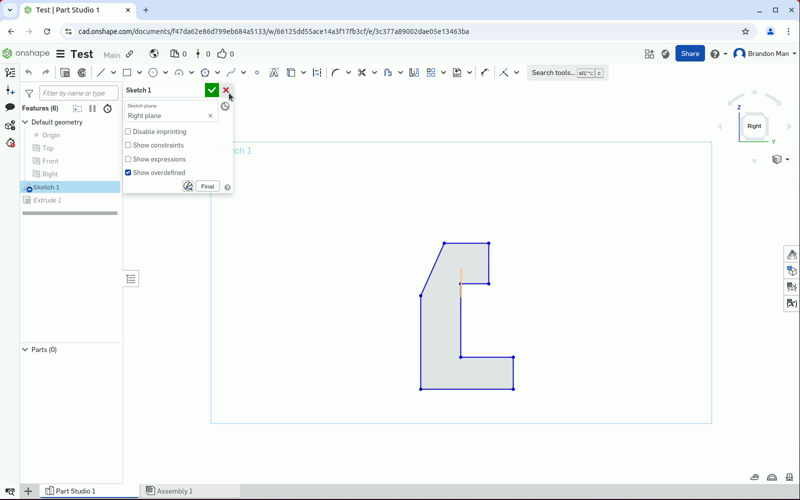
click(229, 92)
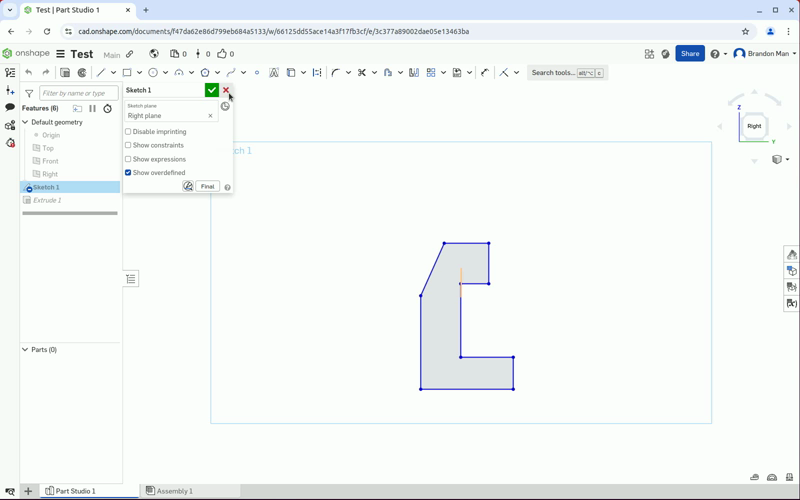
key(shift+s)
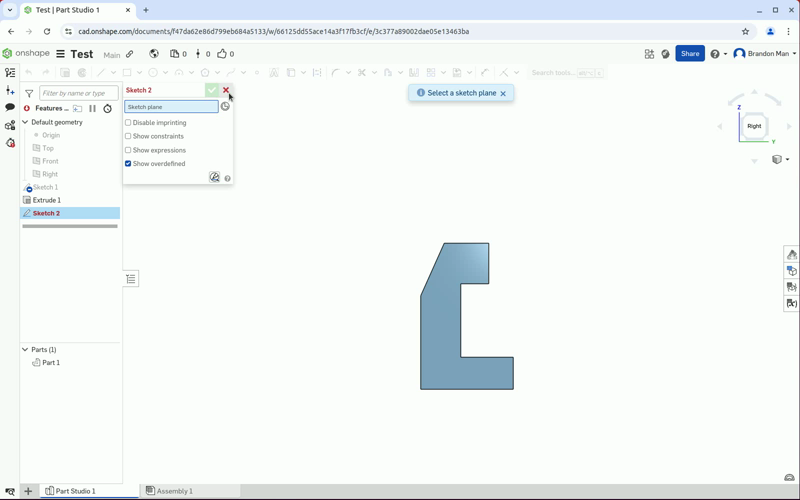
mouse_move(73, 176)
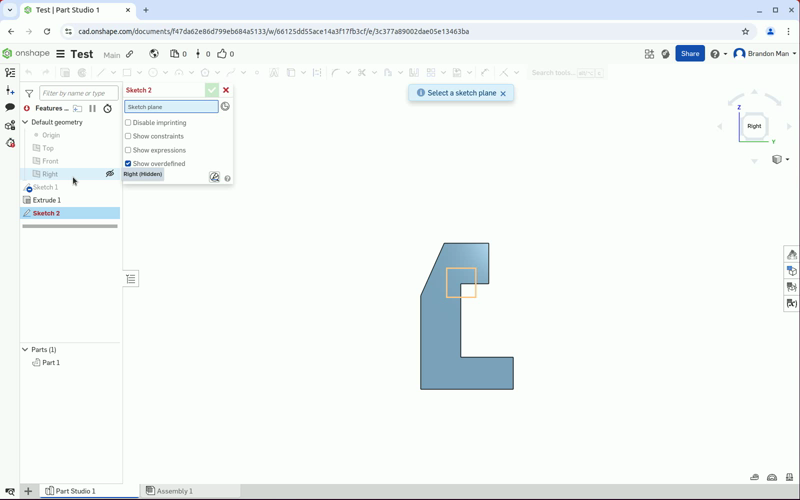
click(73, 176)
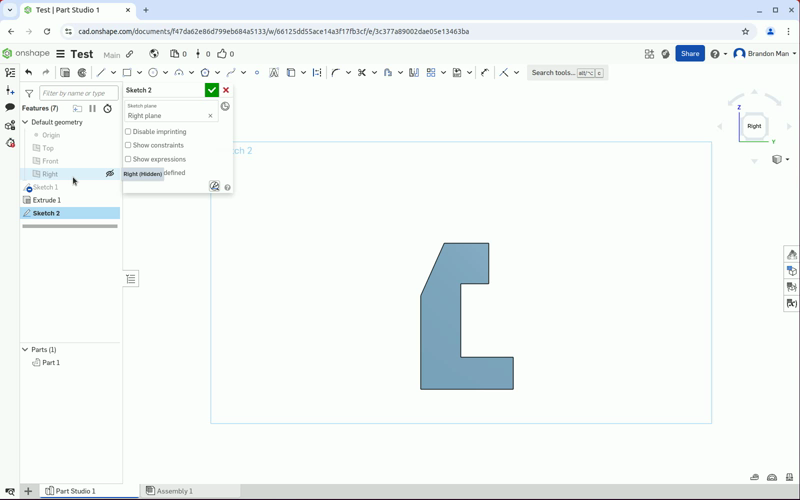
mouse_move(73, 352)
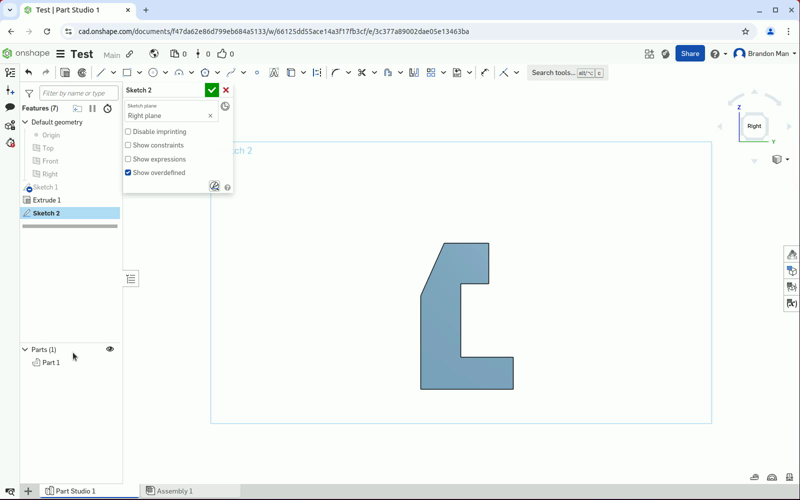
key(y)
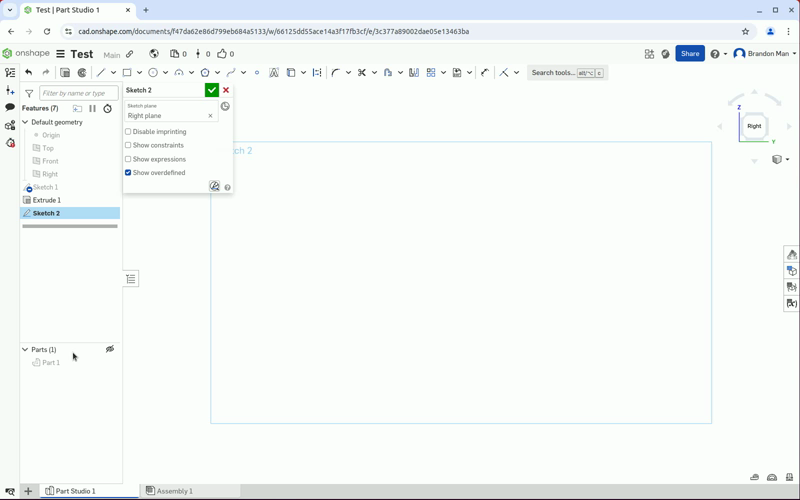
key(l)
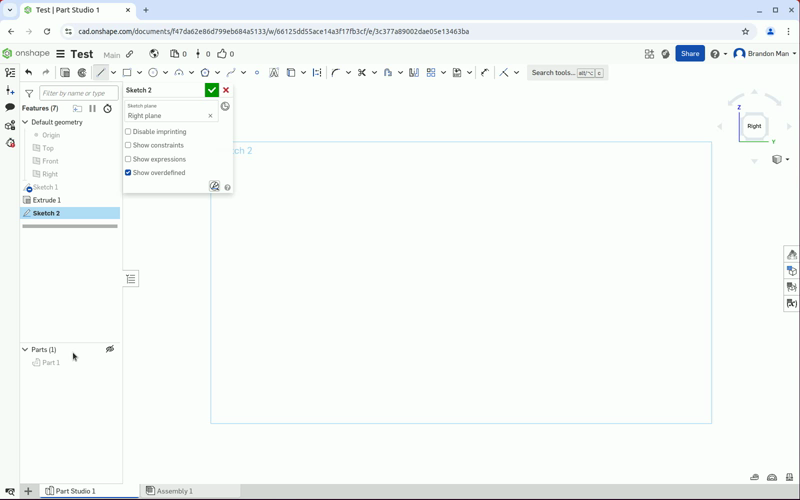
key_down(shift)
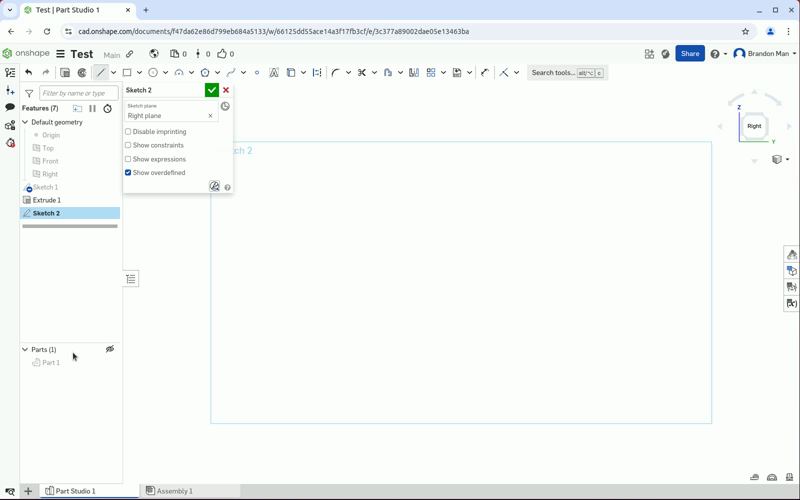
mouse_move(512, 395)
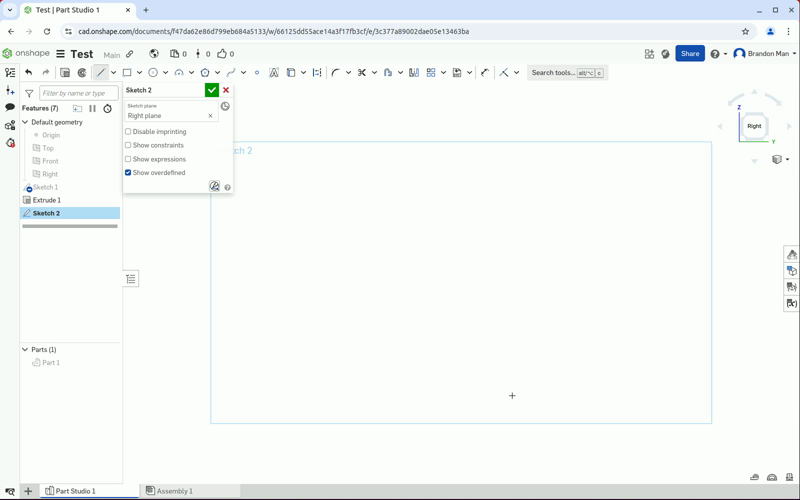
click(512, 395)
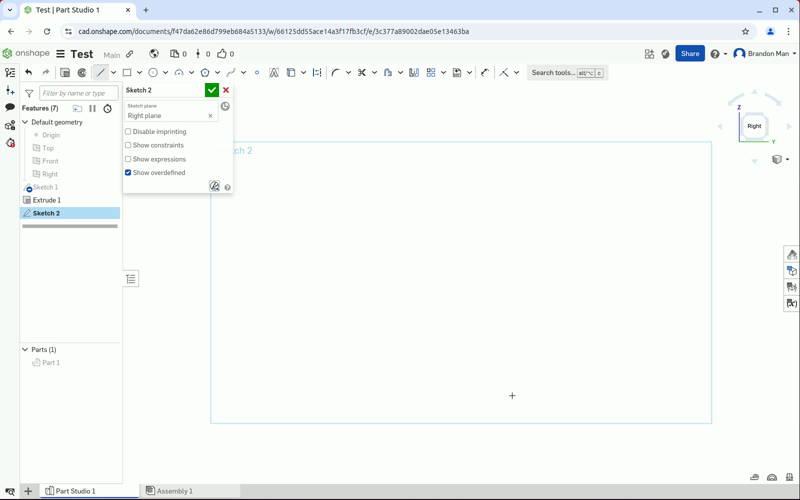
key_up(shift)
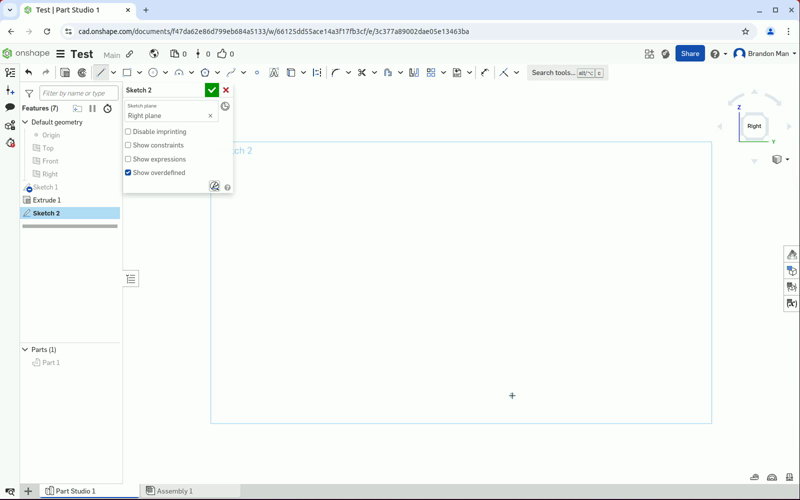
key_down(shift)
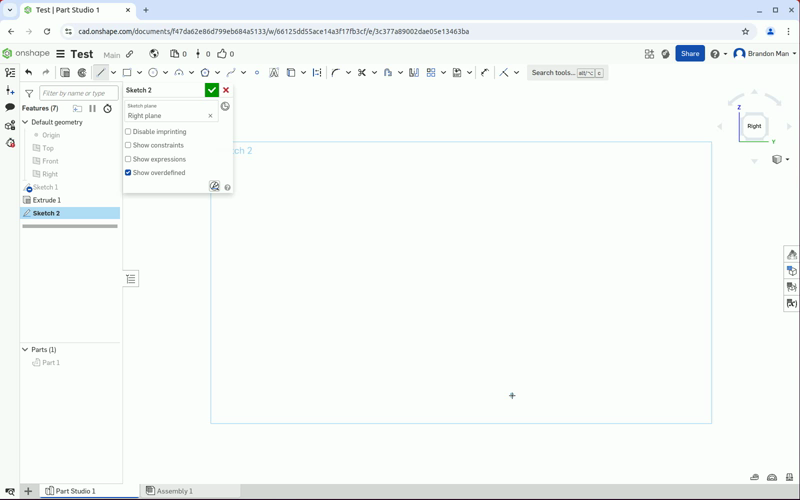
mouse_move(542, 395)
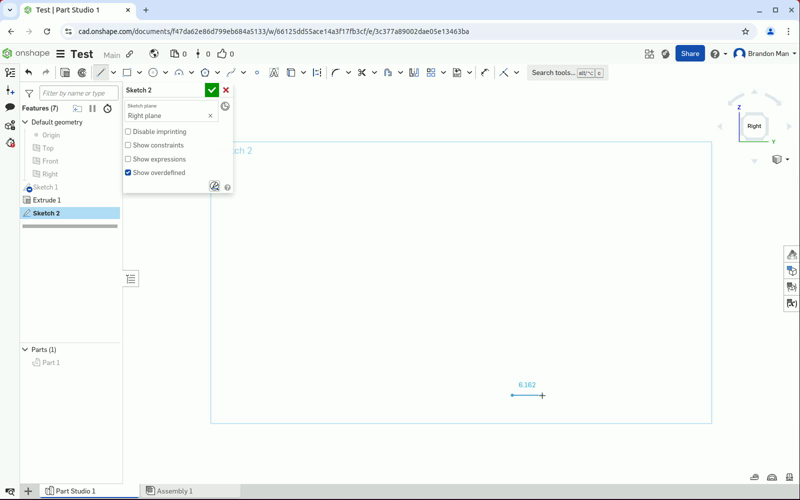
mouse_move(517, 395)
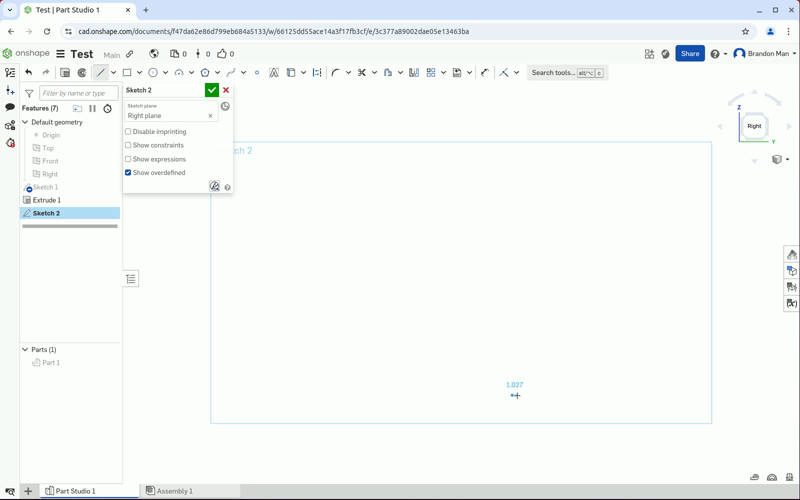
scroll(6)
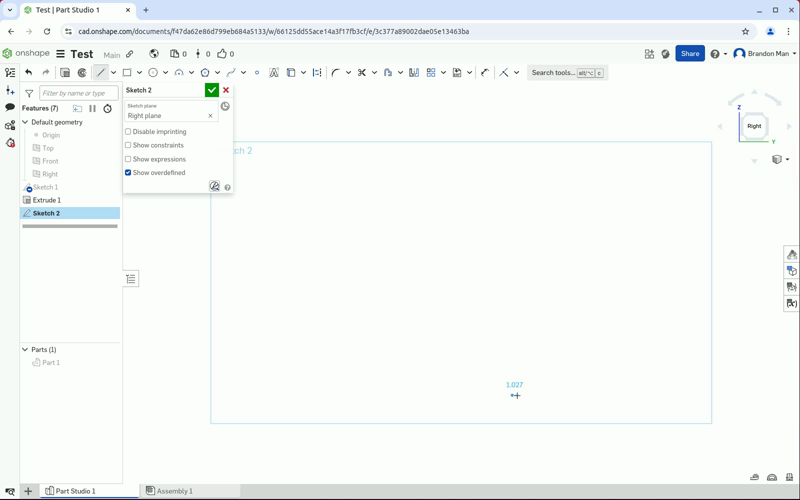
scroll(6)
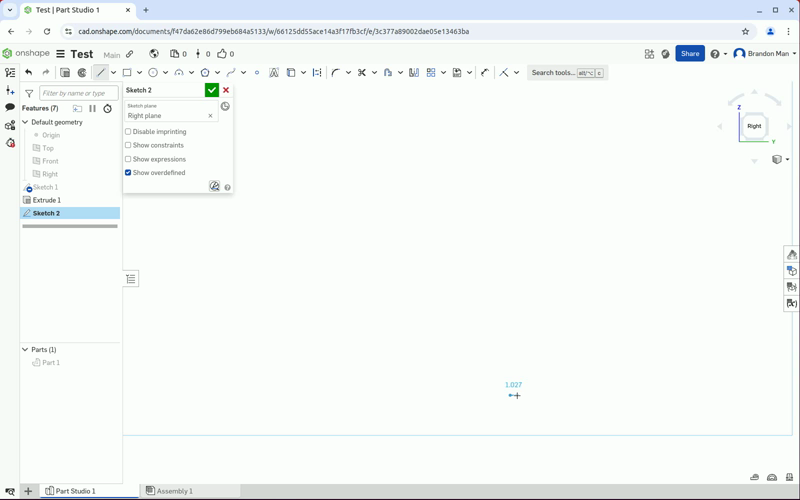
scroll(6)
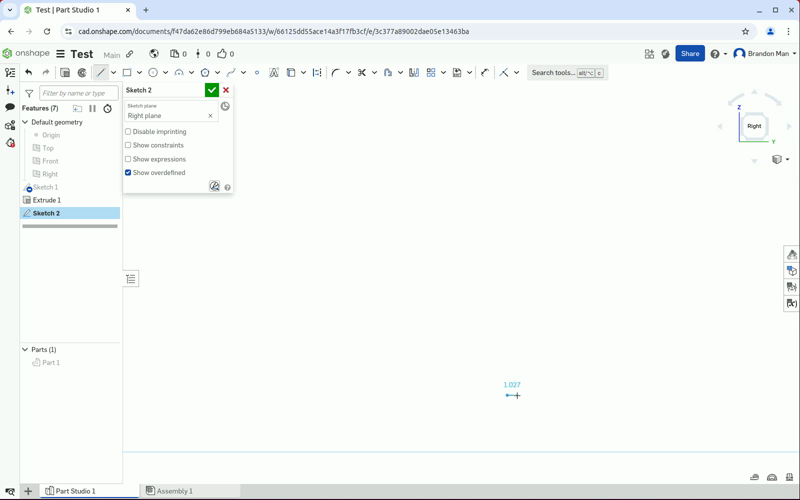
scroll(6)
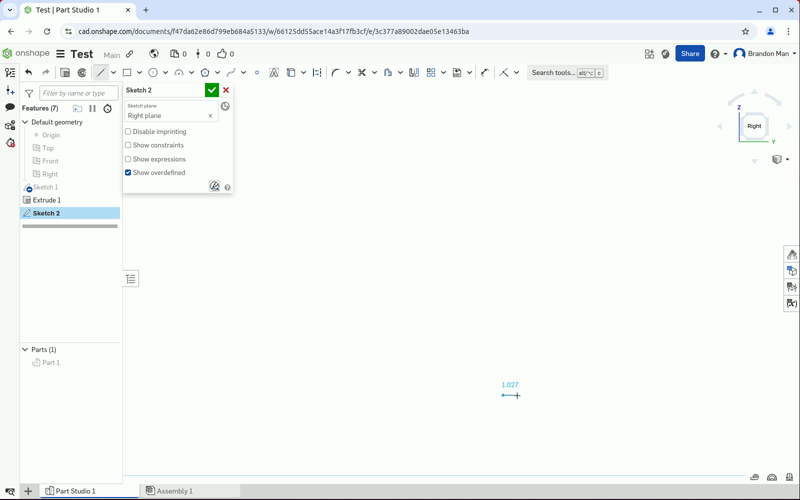
scroll(6)
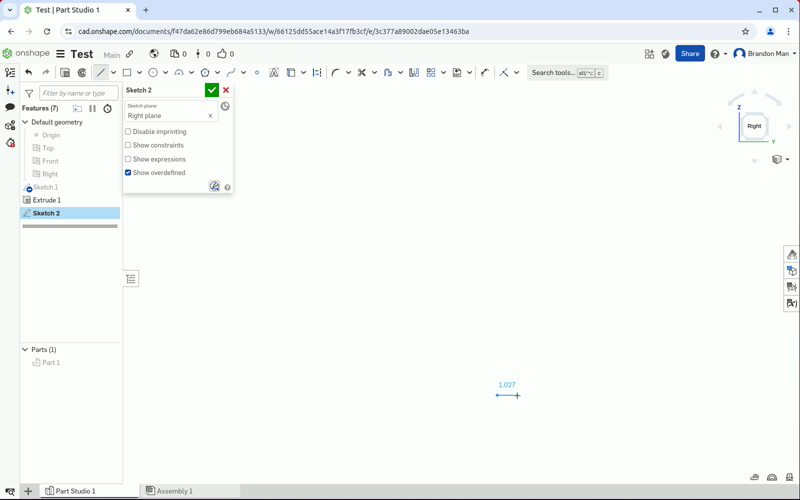
scroll(6)
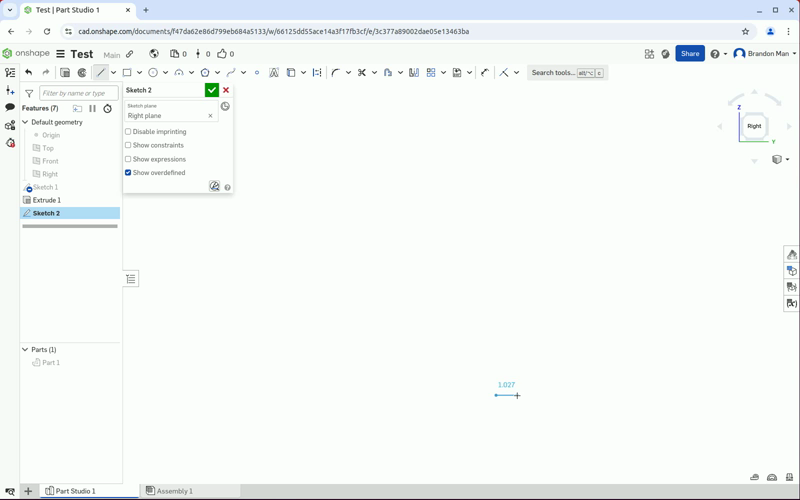
scroll(6)
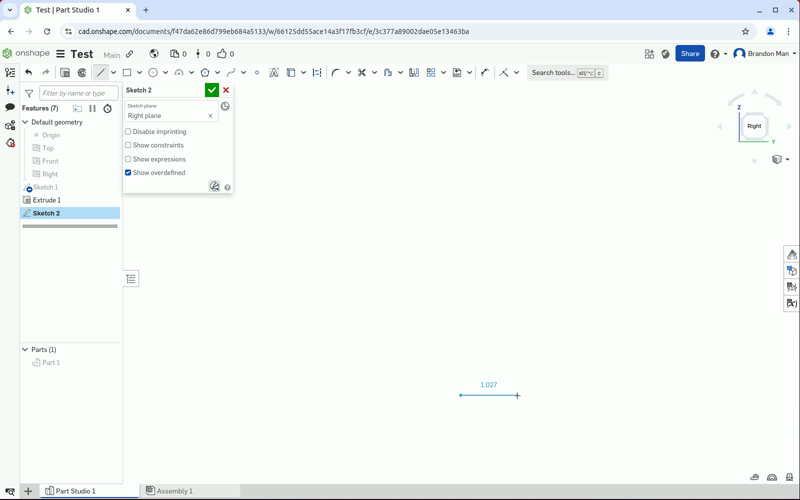
click(517, 395)
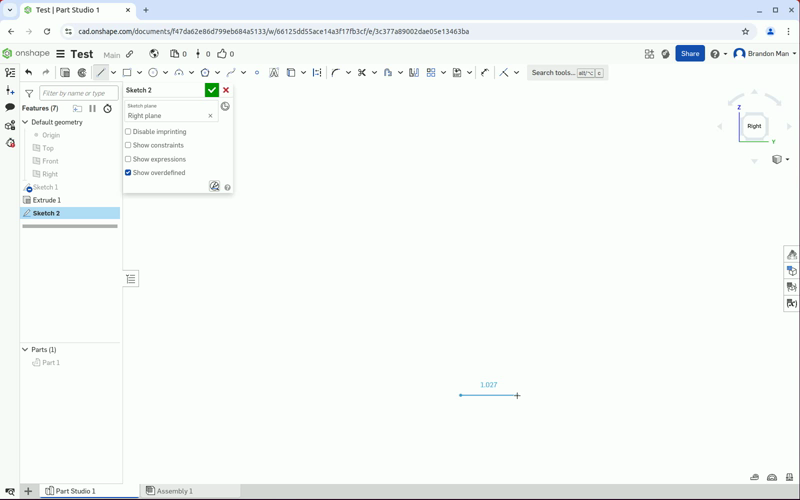
scroll(-6)
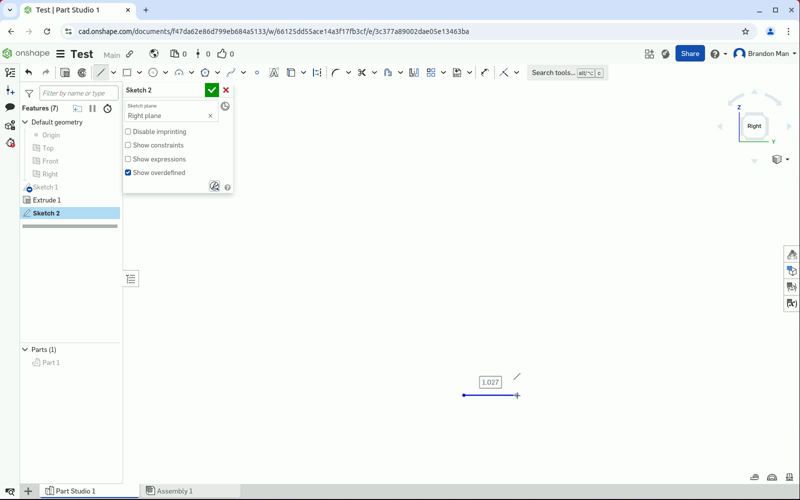
scroll(-6)
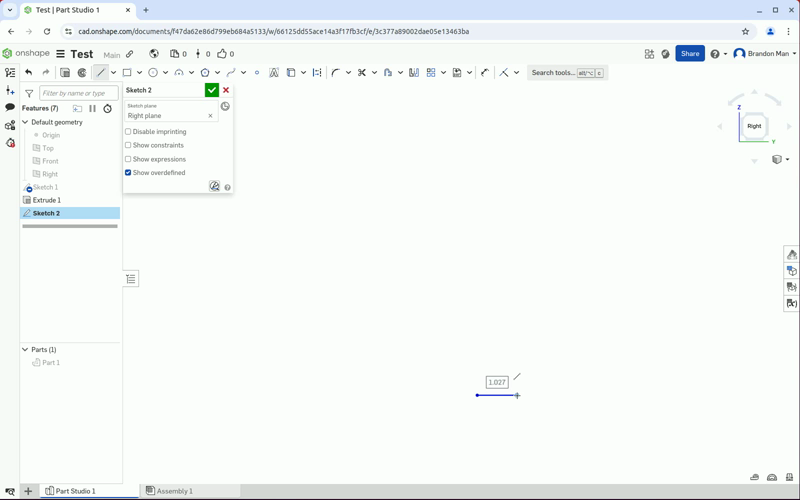
scroll(-6)
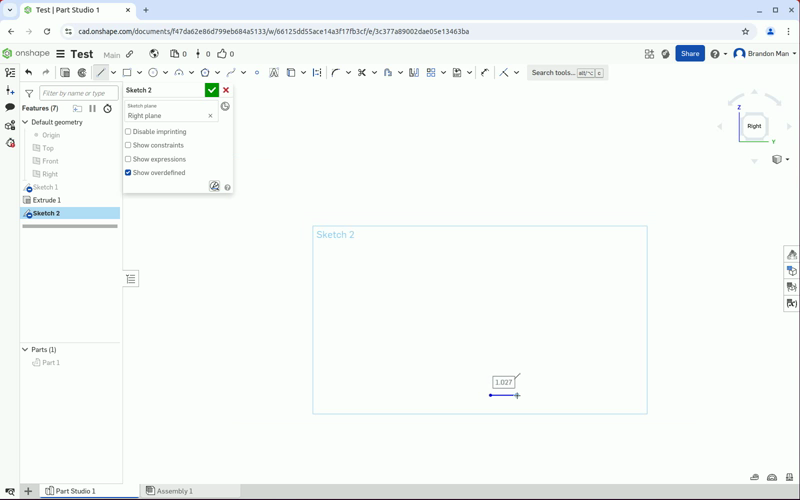
scroll(-6)
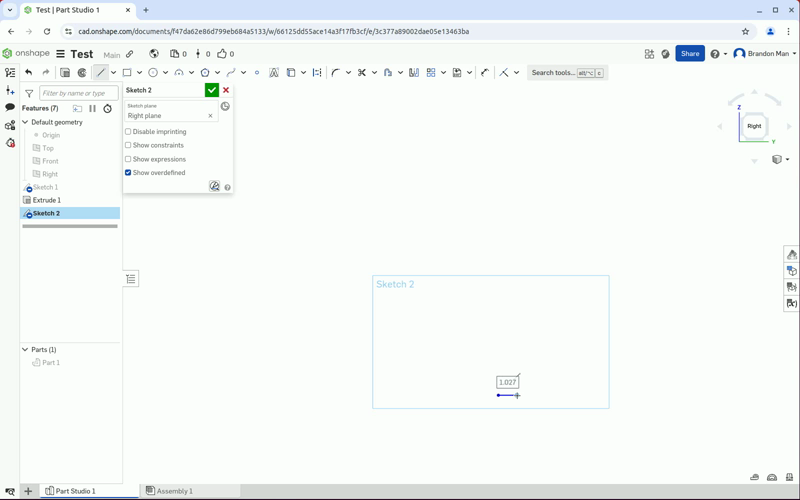
scroll(-6)
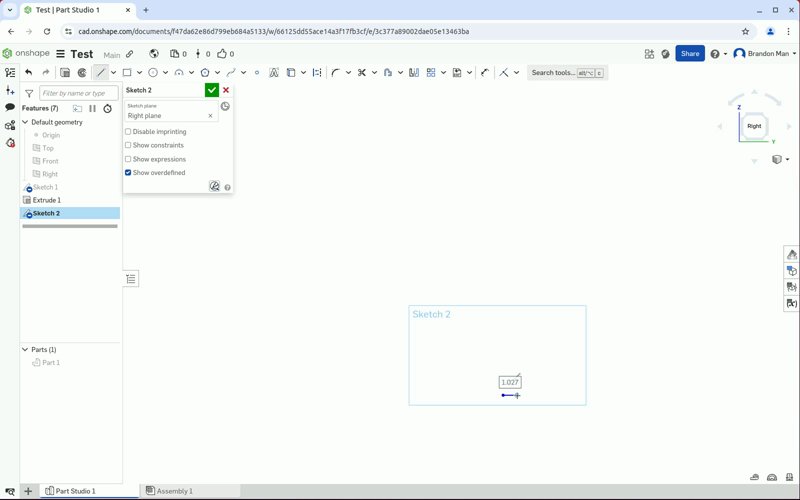
scroll(-6)
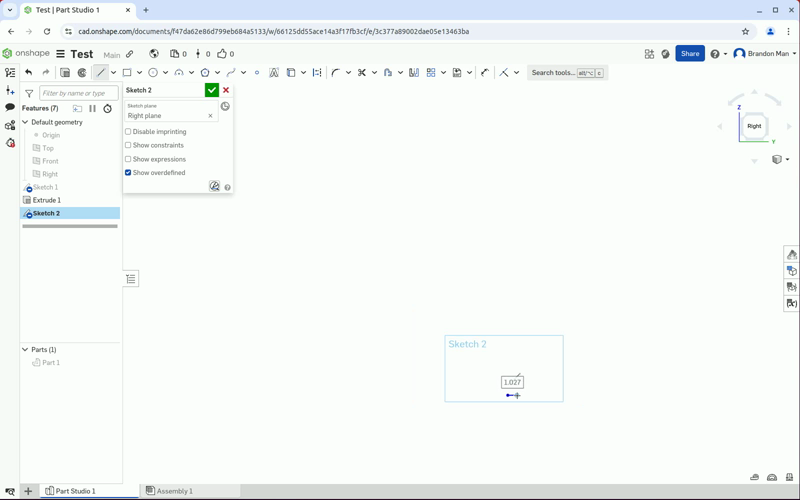
scroll(-6)
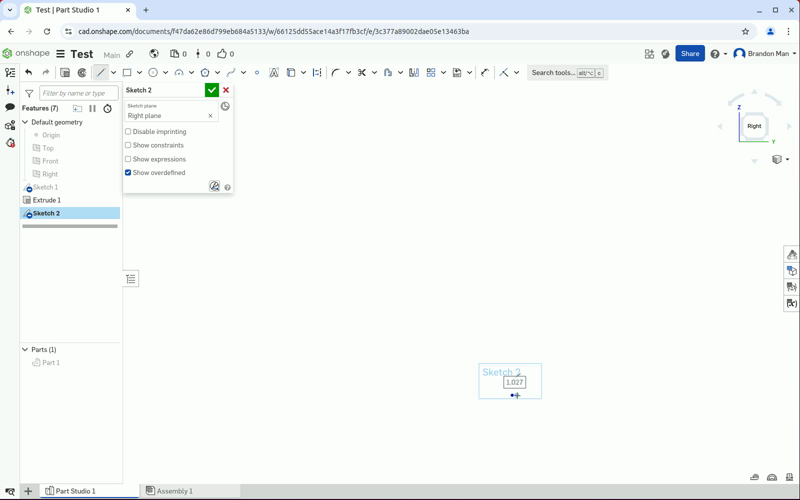
key_up(shift)
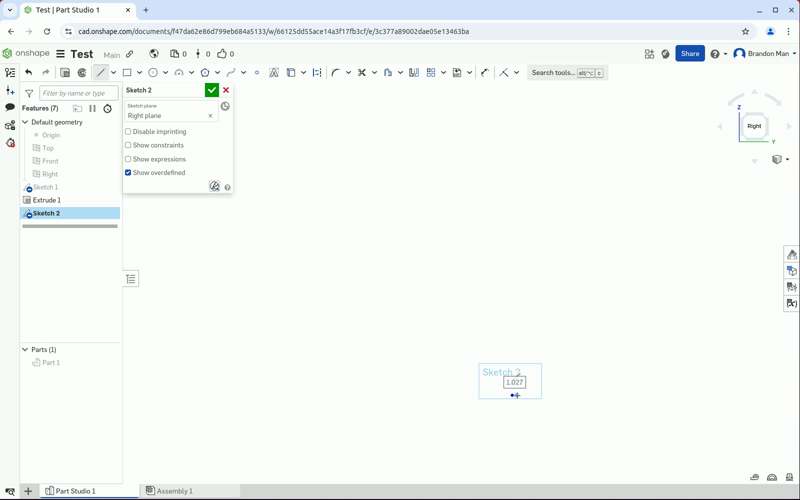
key_down(shift)
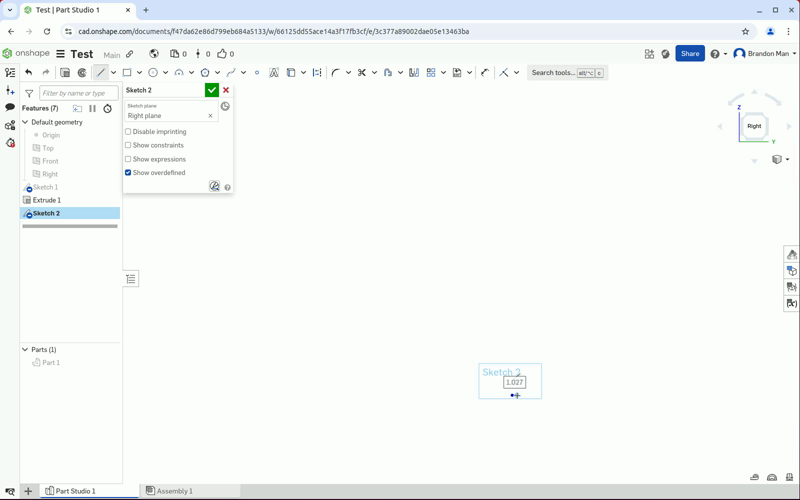
mouse_move(547, 395)
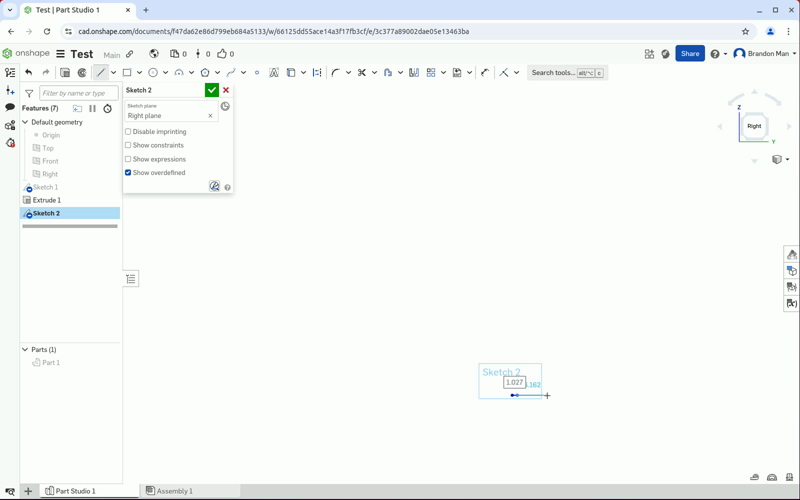
mouse_move(517, 350)
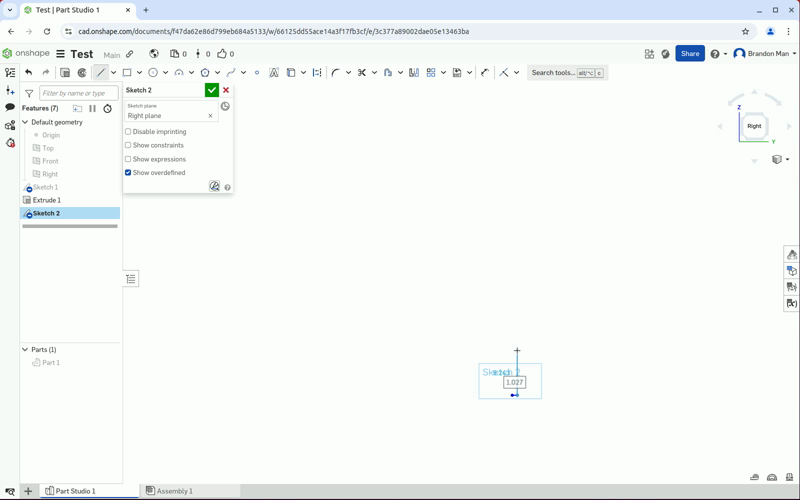
click(517, 350)
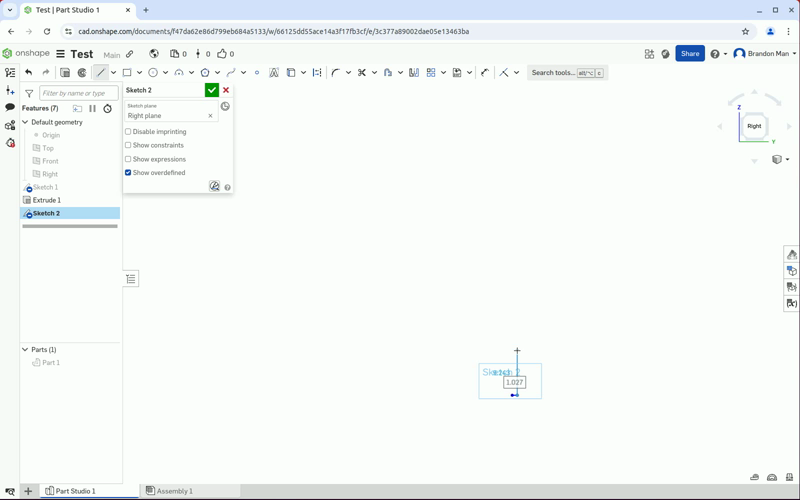
key_up(shift)
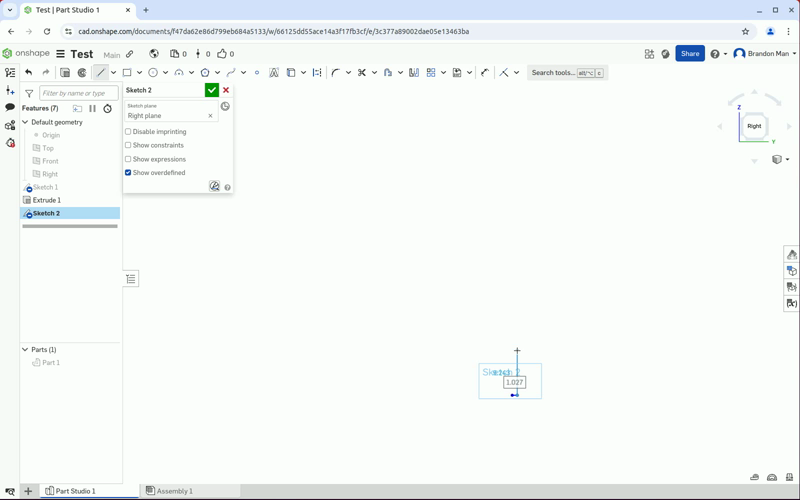
key_down(shift)
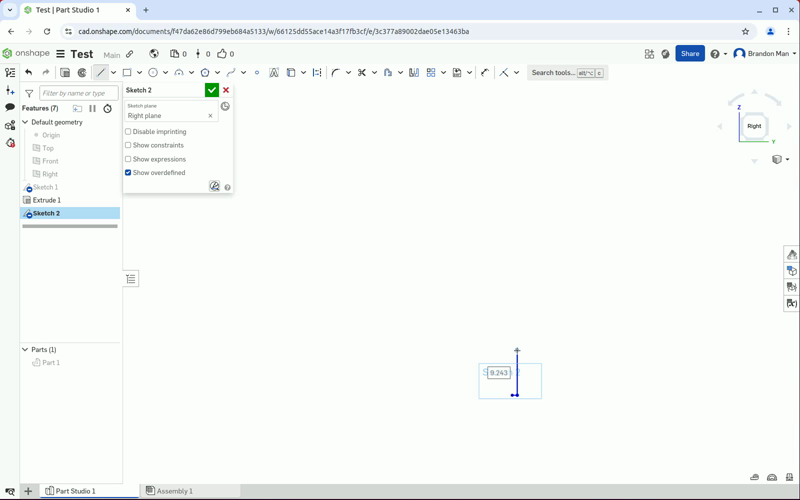
mouse_move(547, 350)
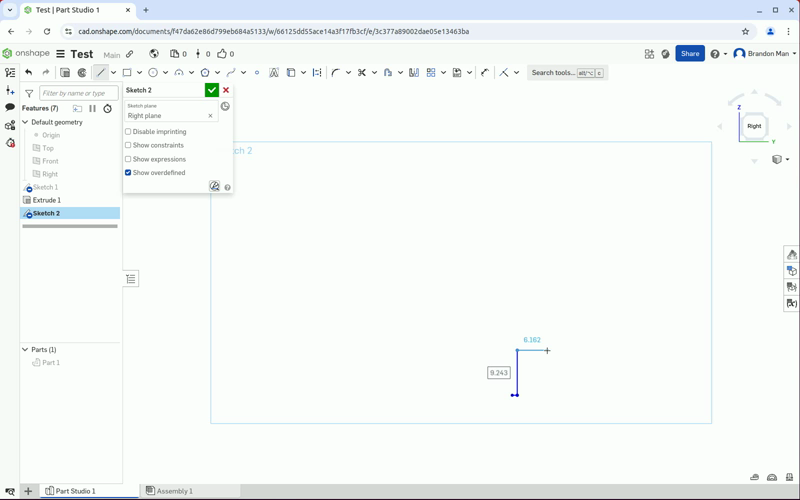
mouse_move(512, 350)
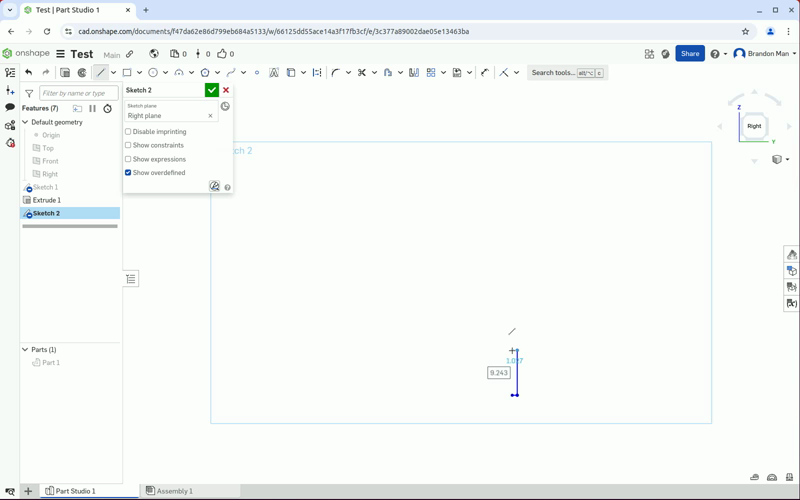
scroll(6)
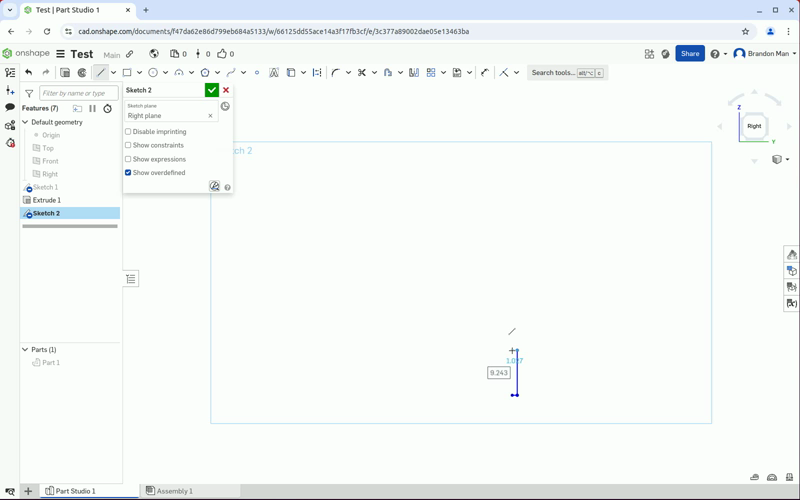
scroll(6)
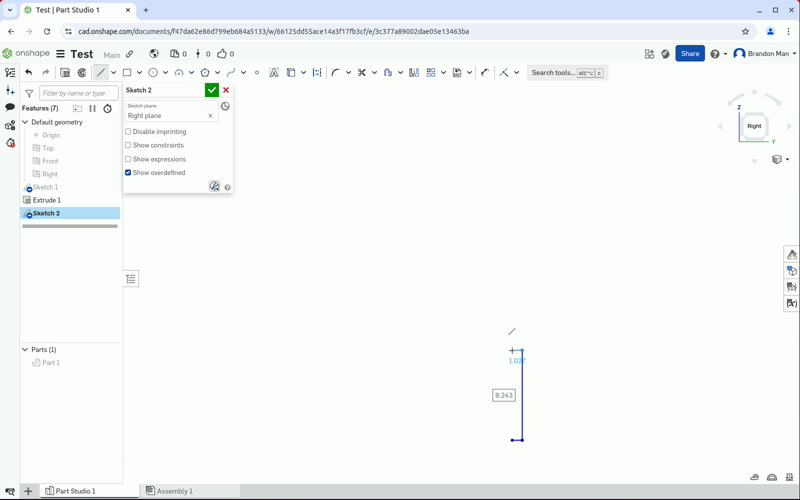
scroll(6)
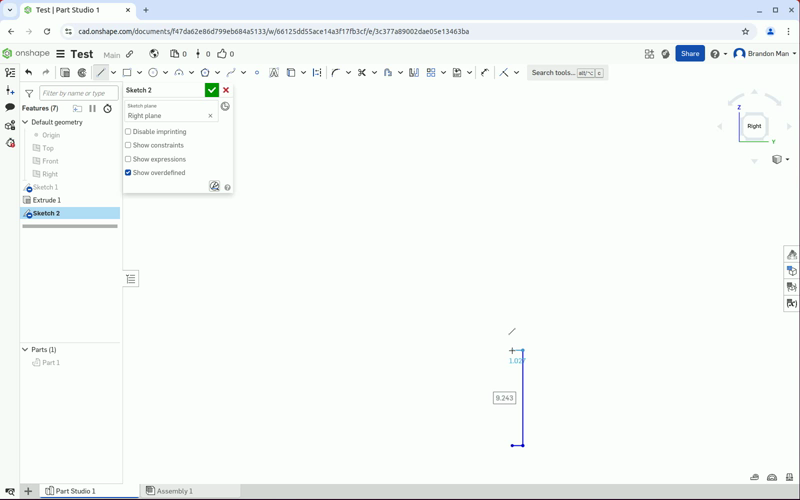
scroll(6)
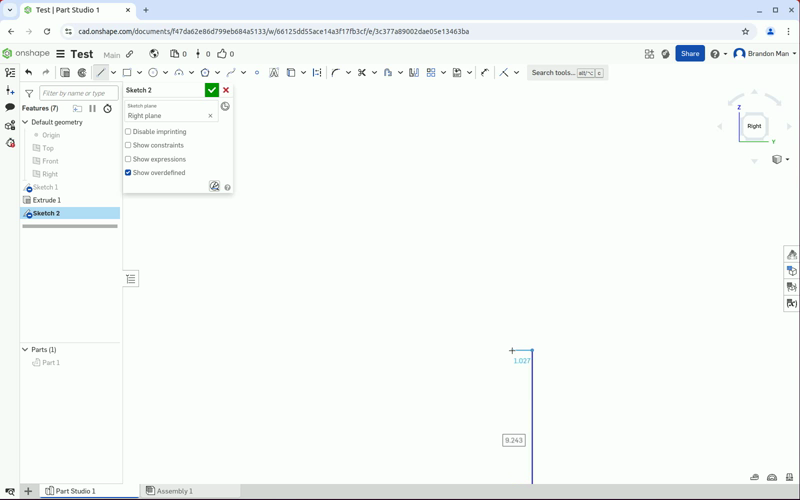
scroll(6)
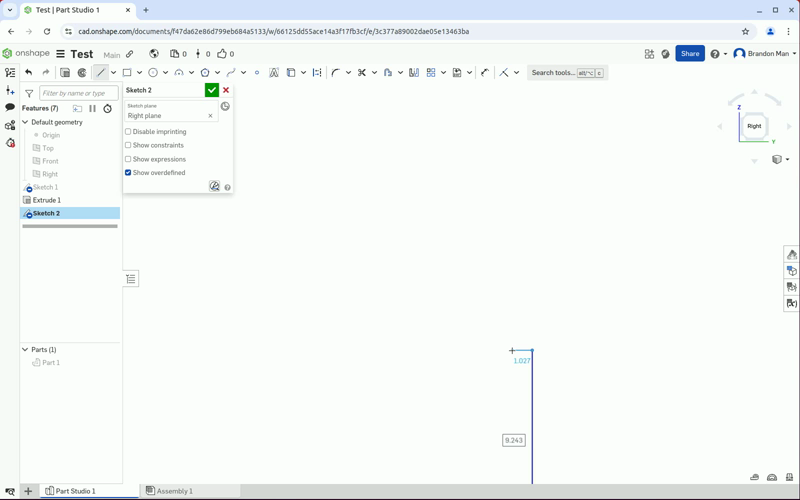
scroll(6)
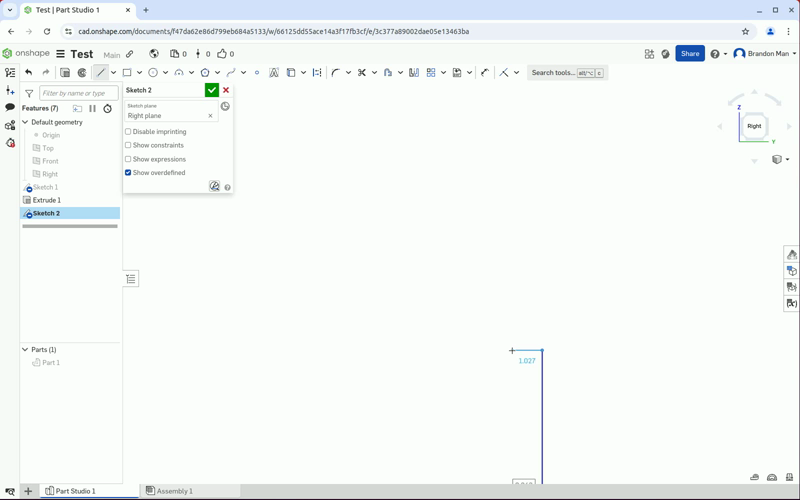
scroll(6)
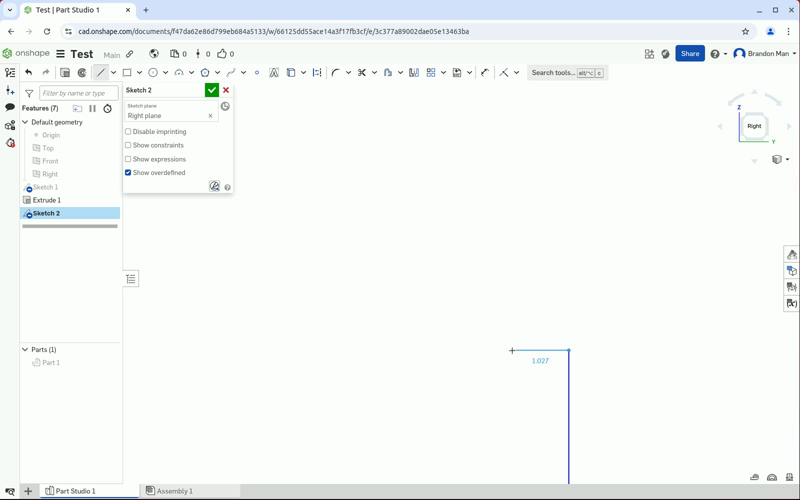
click(512, 350)
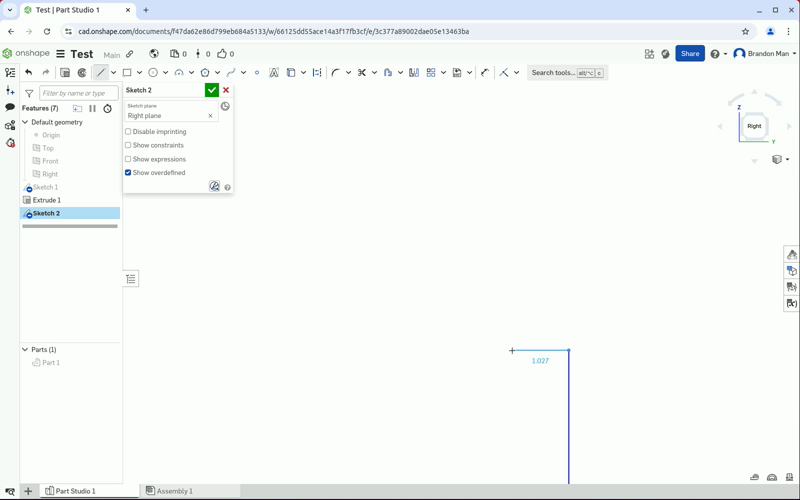
scroll(-6)
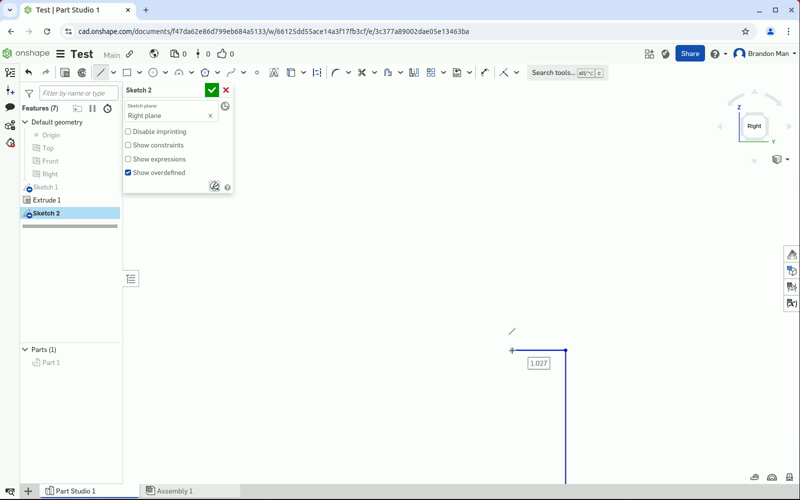
scroll(-6)
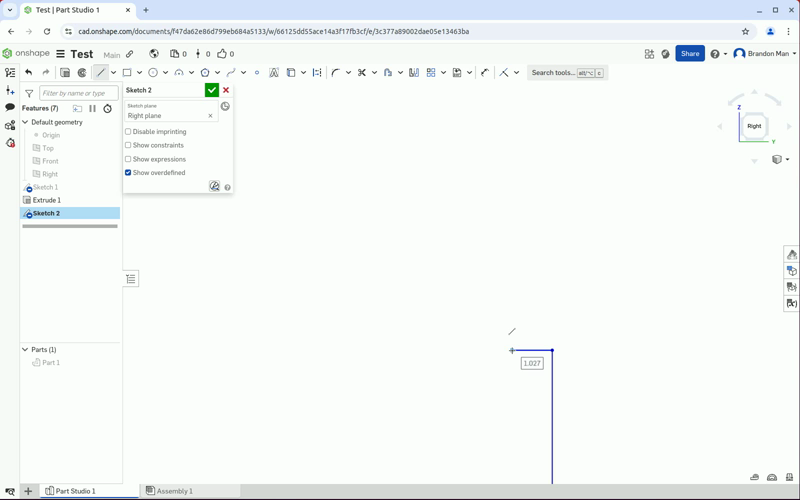
scroll(-6)
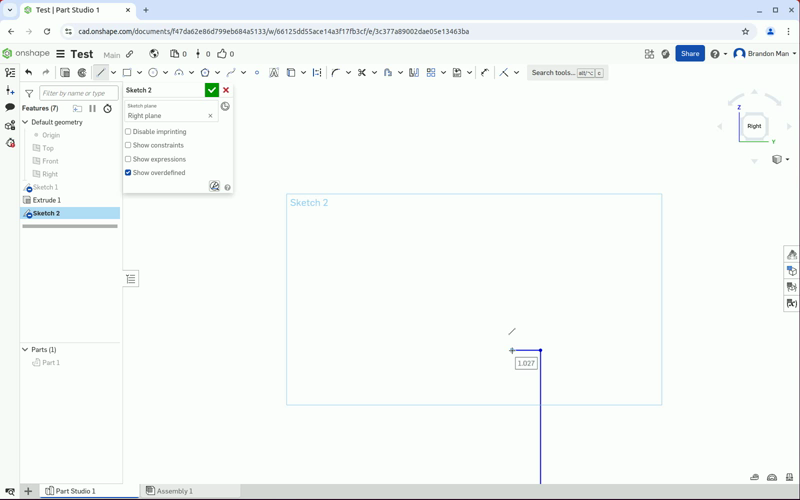
scroll(-6)
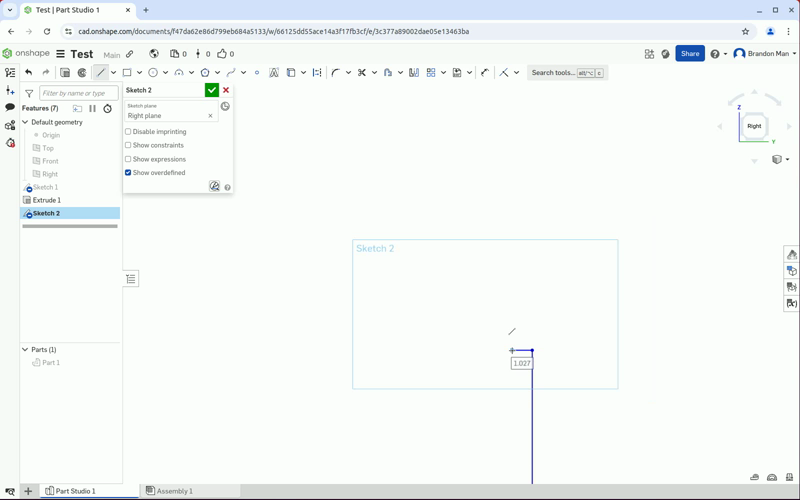
scroll(-6)
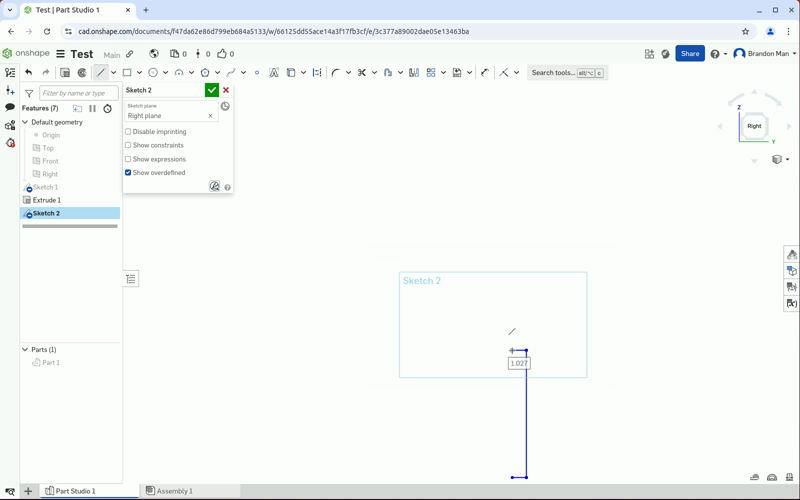
scroll(-6)
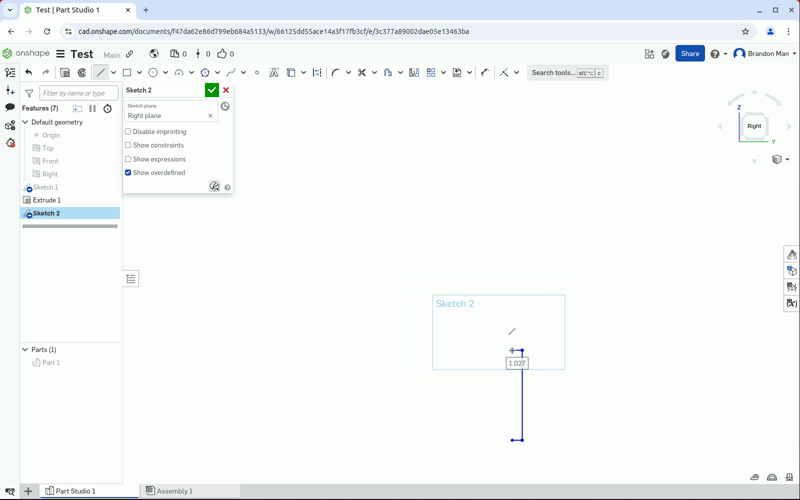
scroll(-6)
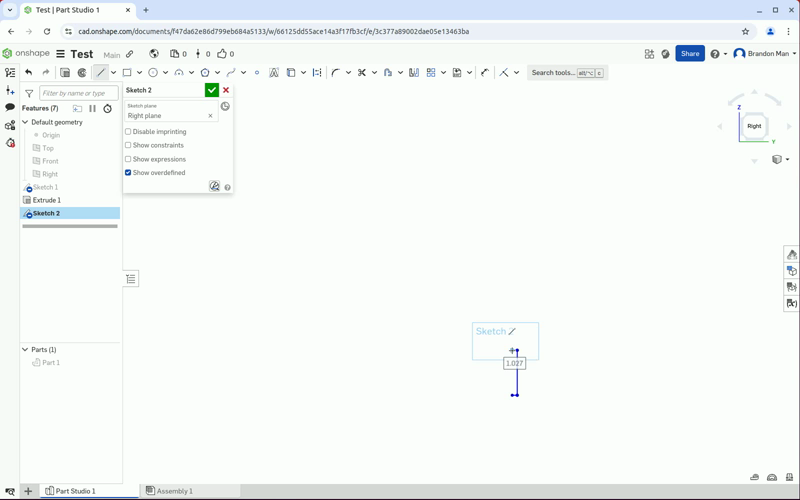
key_up(shift)
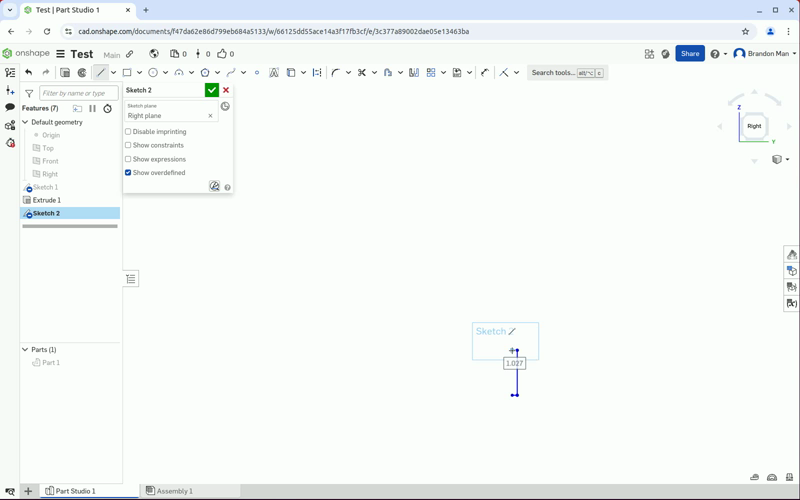
mouse_move(542, 350)
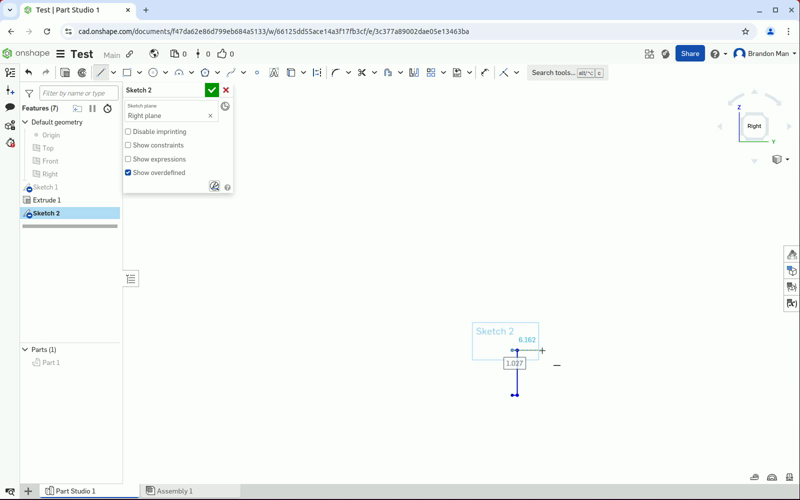
key_down(shift)
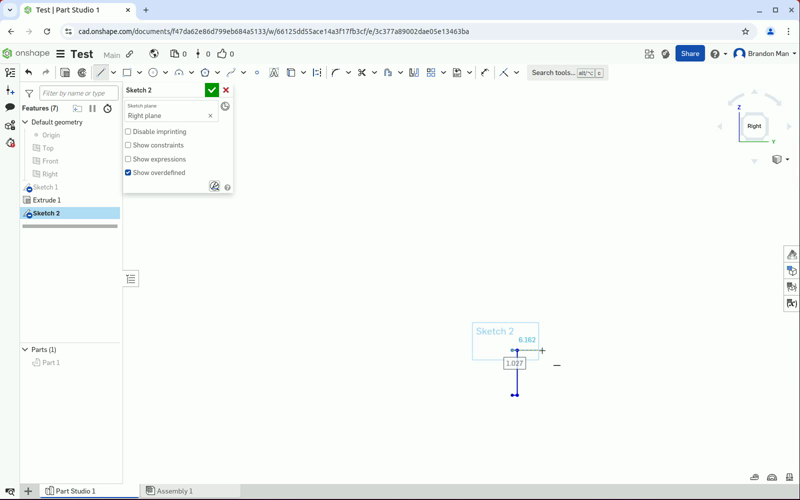
mouse_move(512, 395)
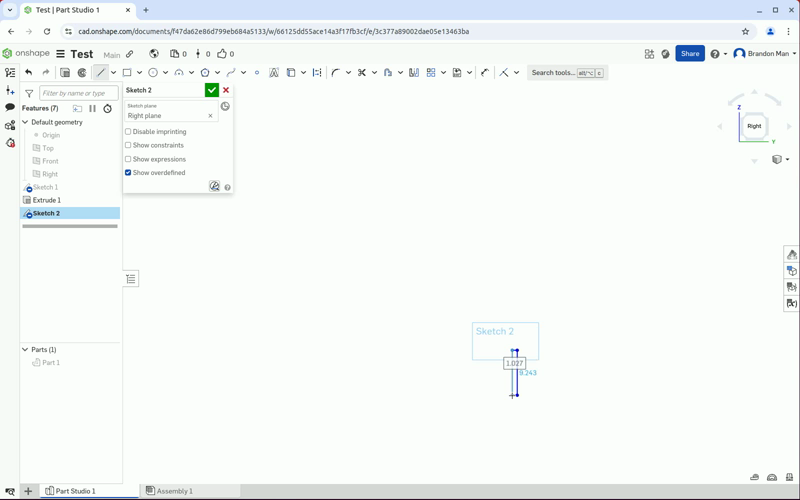
key_up(shift)
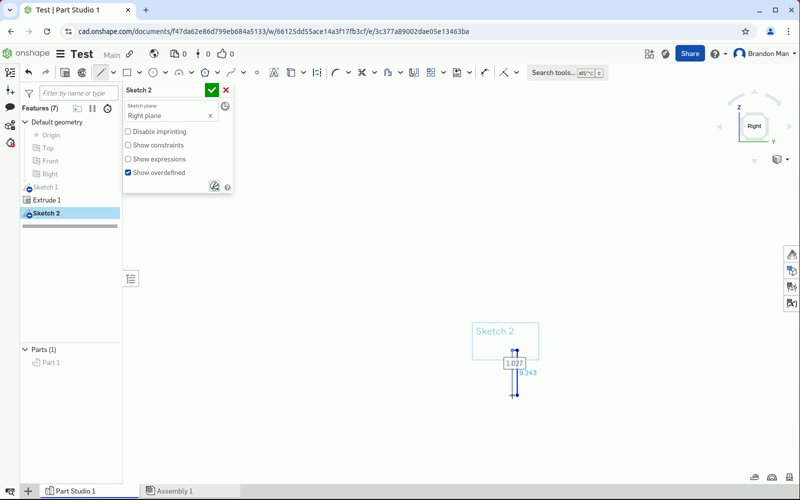
click(512, 395)
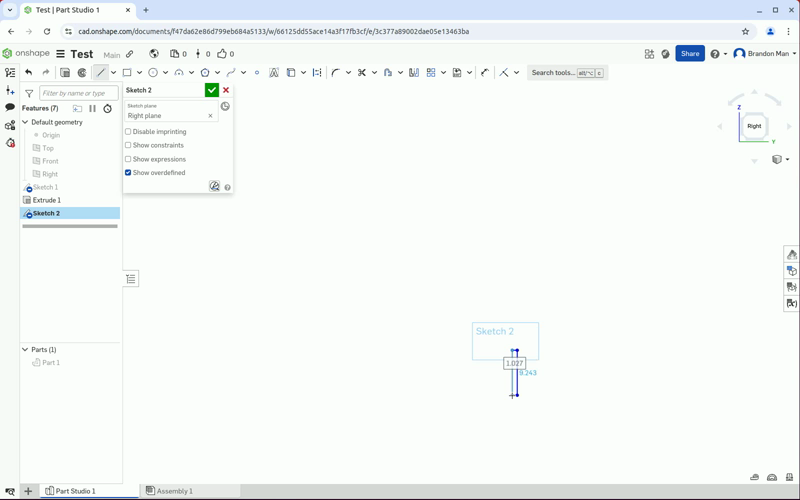
key(esc)
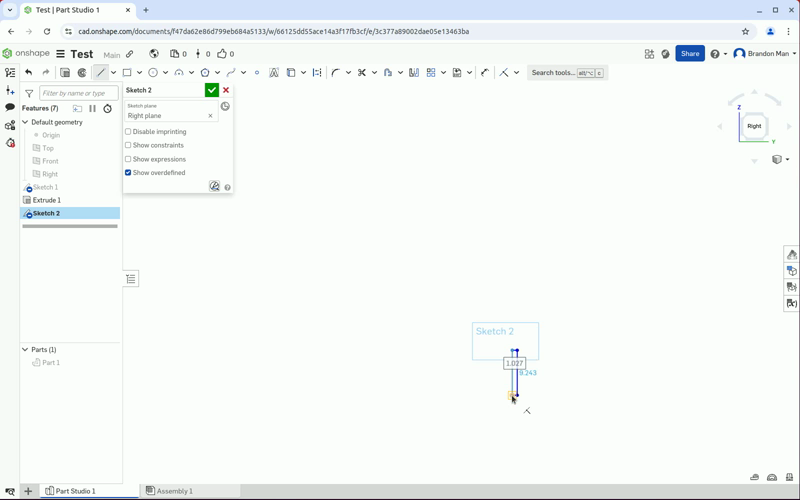
mouse_move(516, 359)
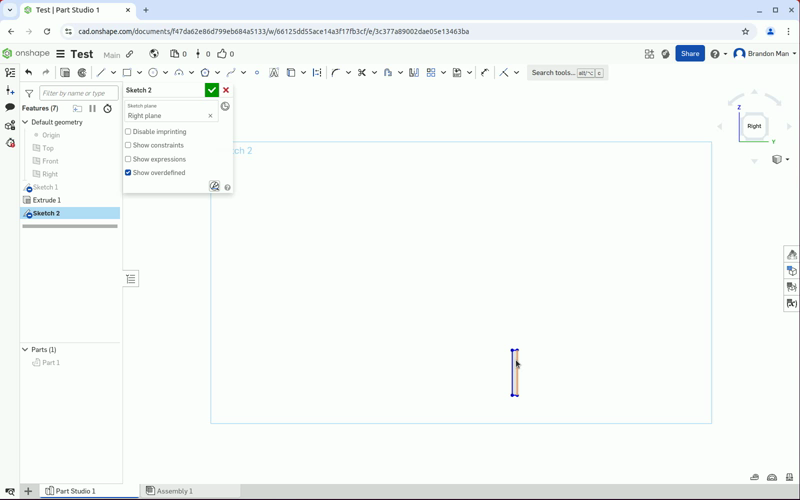
scroll(6)
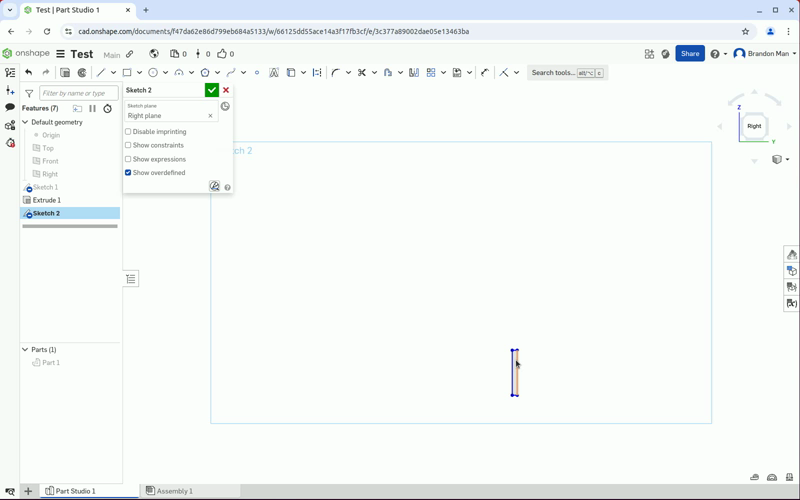
scroll(6)
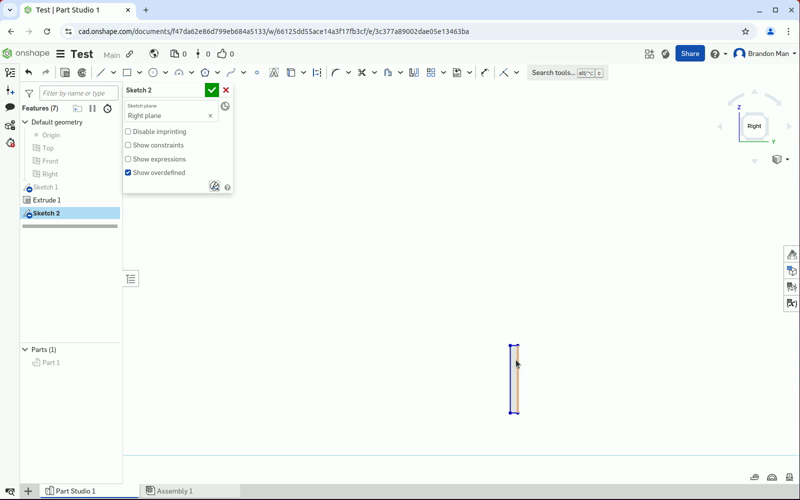
scroll(6)
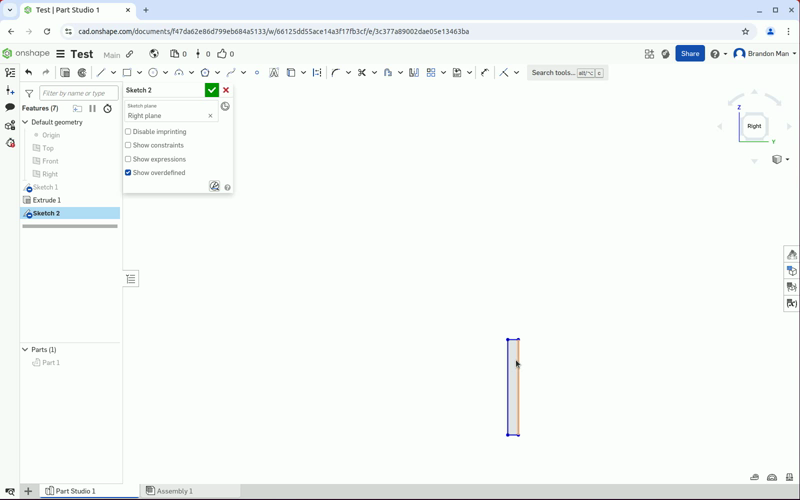
scroll(6)
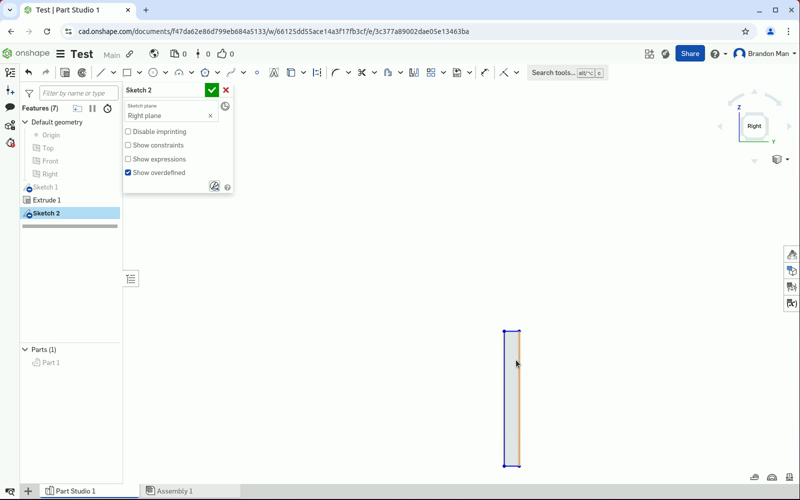
scroll(6)
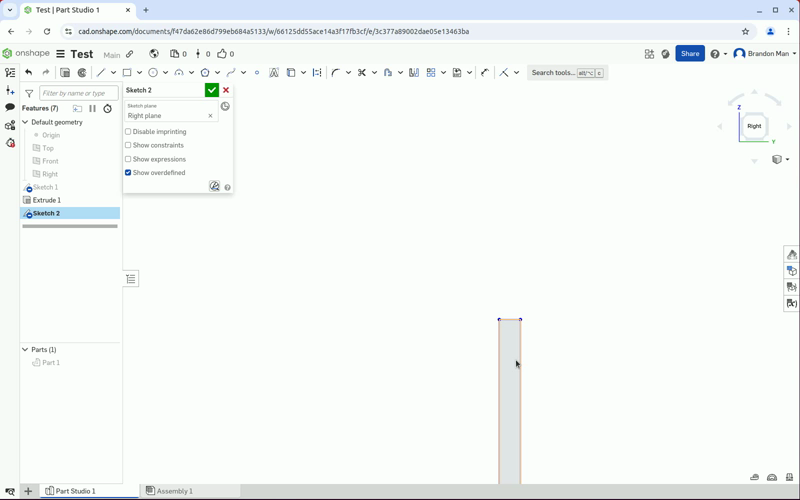
scroll(6)
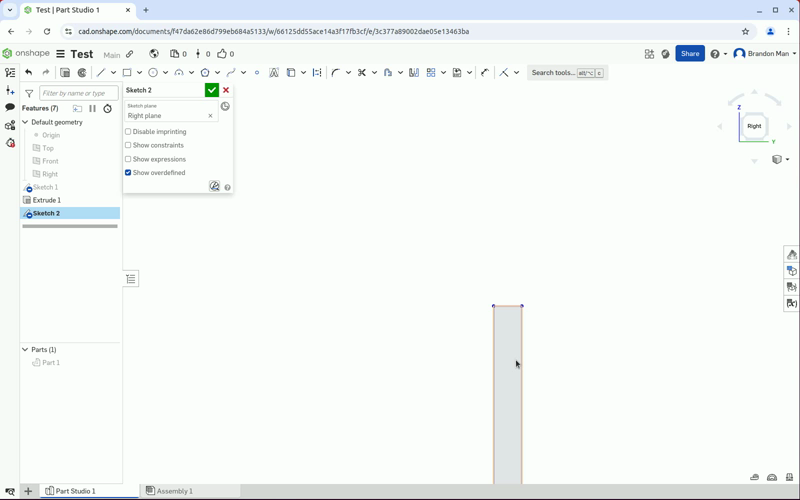
scroll(6)
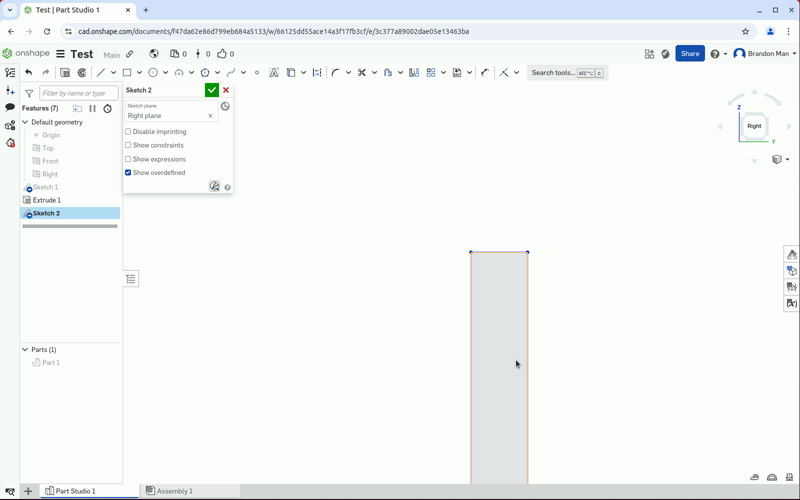
click(516, 359)
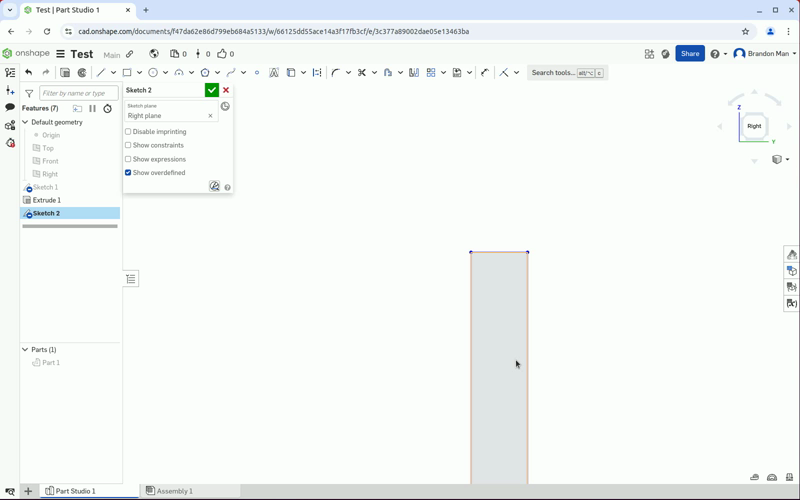
scroll(-6)
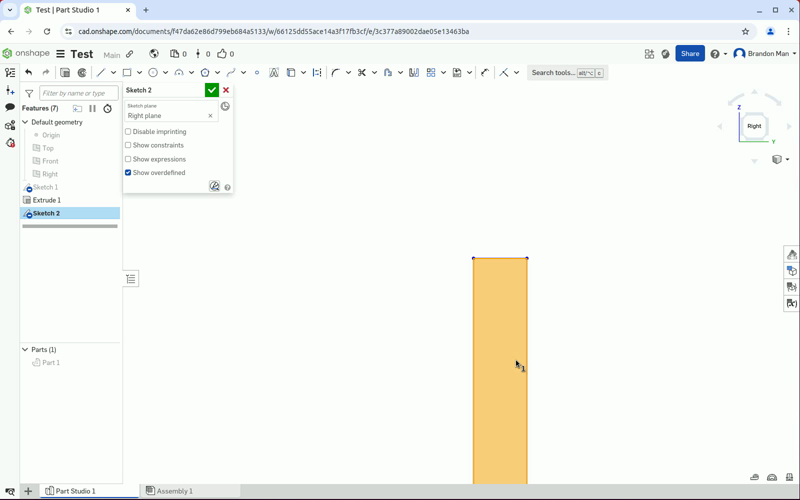
scroll(-6)
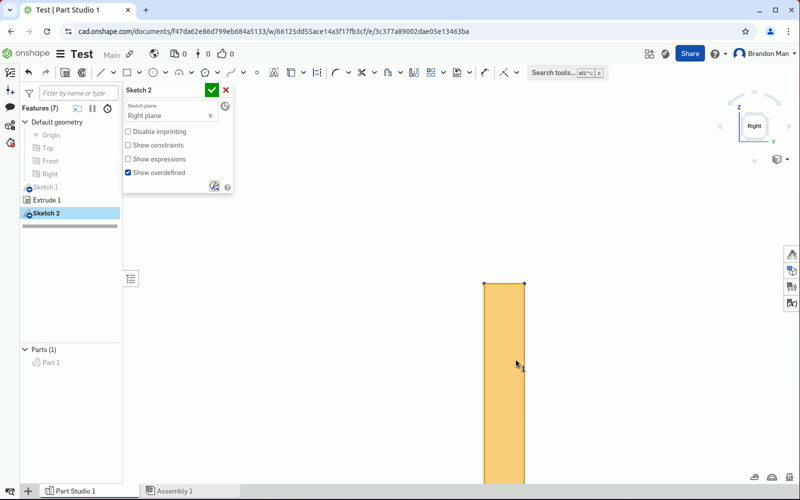
scroll(-6)
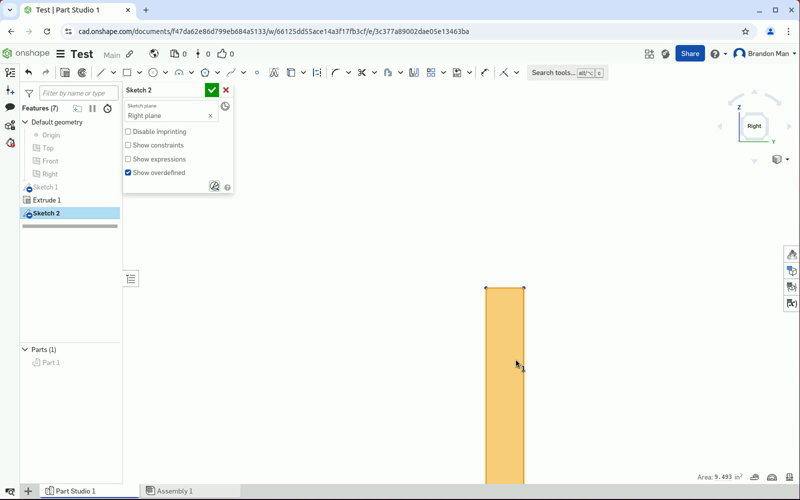
scroll(-6)
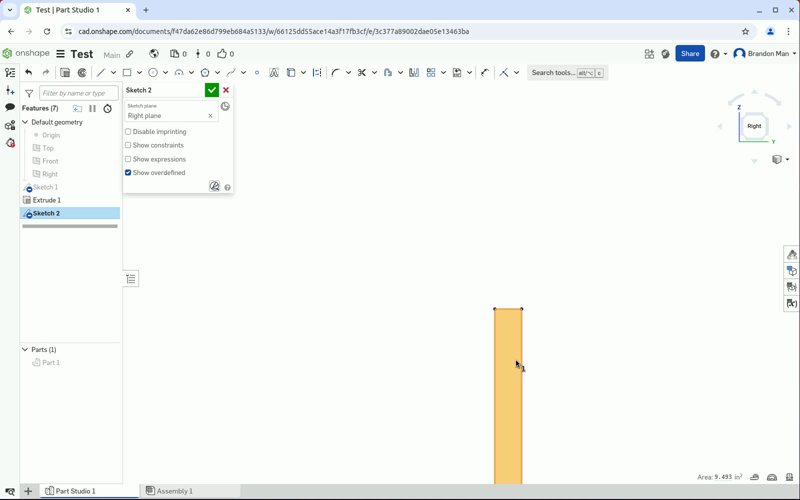
scroll(-6)
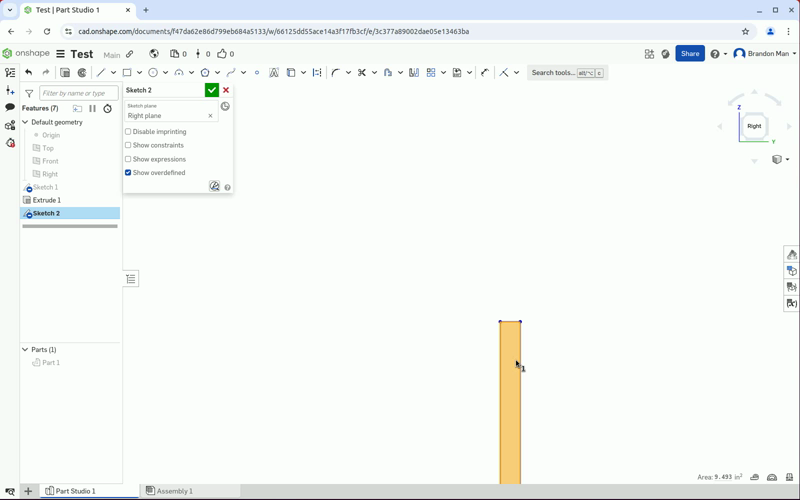
scroll(-6)
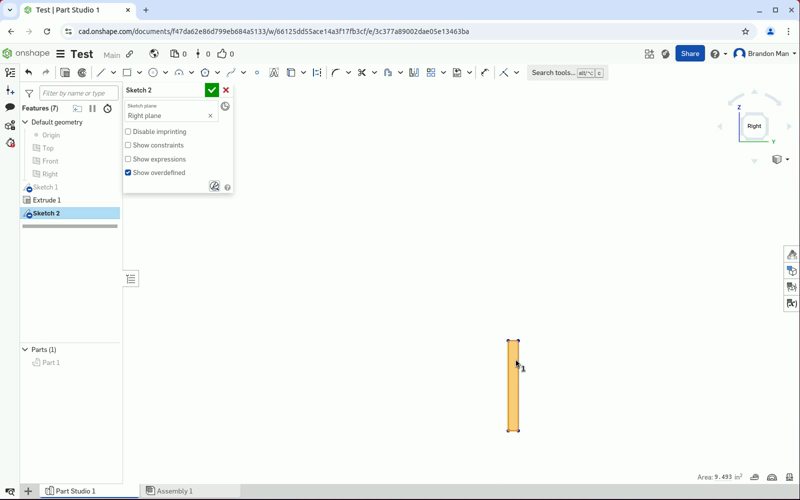
scroll(-6)
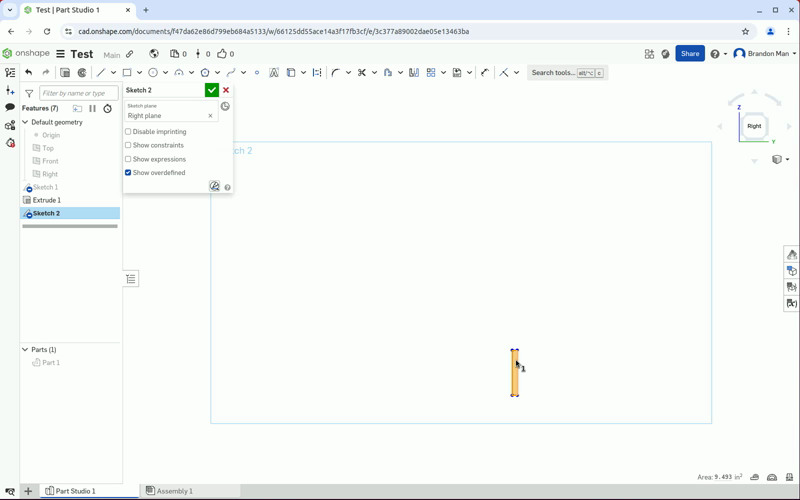
mouse_move(73, 352)
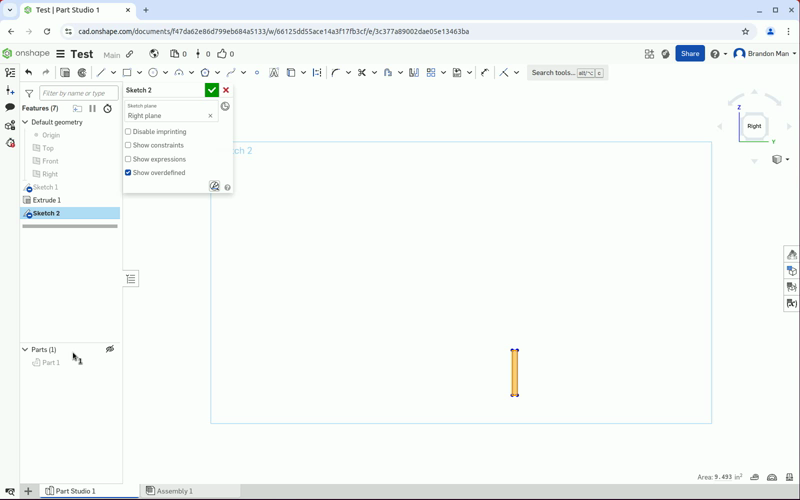
key(shift+y)
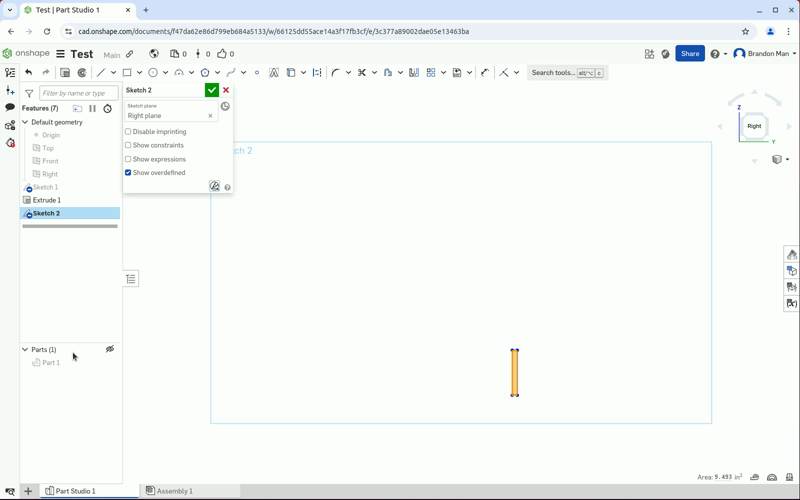
key(shift+e)
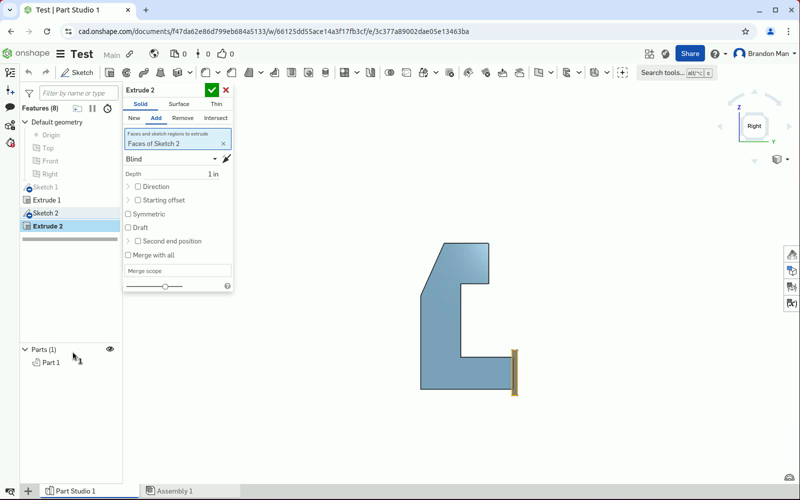
mouse_move(143, 106)
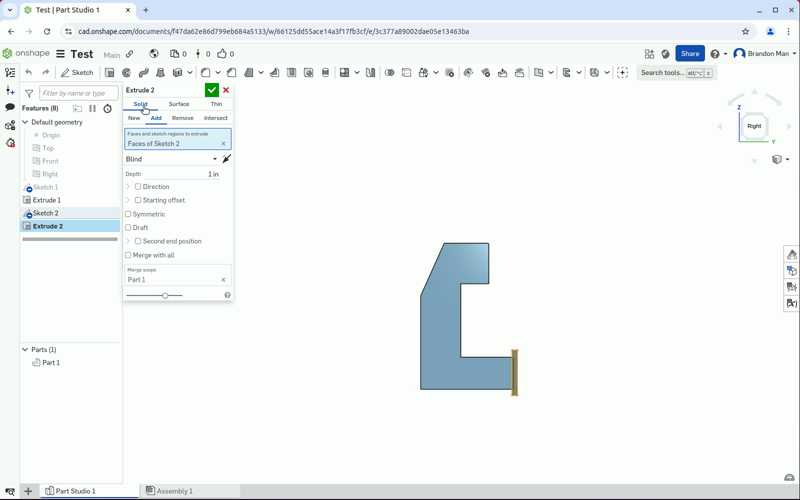
click(143, 106)
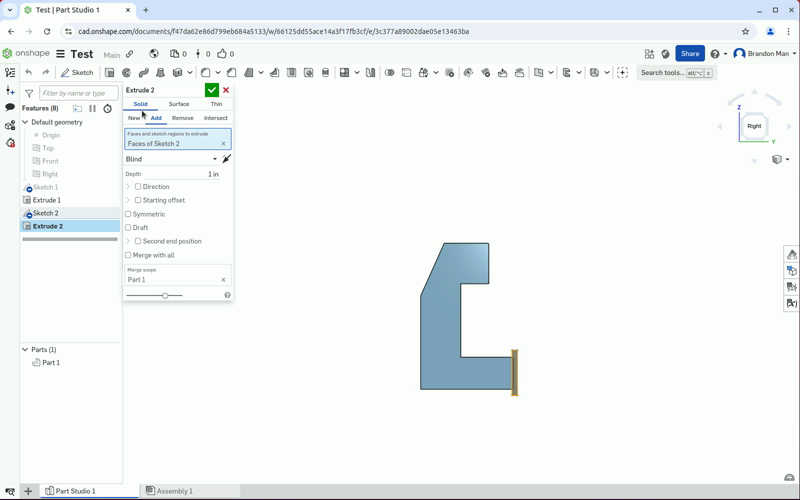
mouse_move(137, 120)
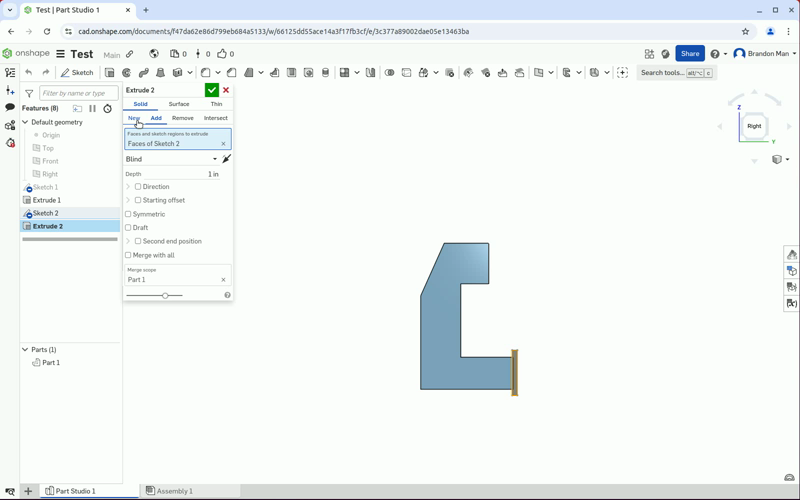
click(137, 120)
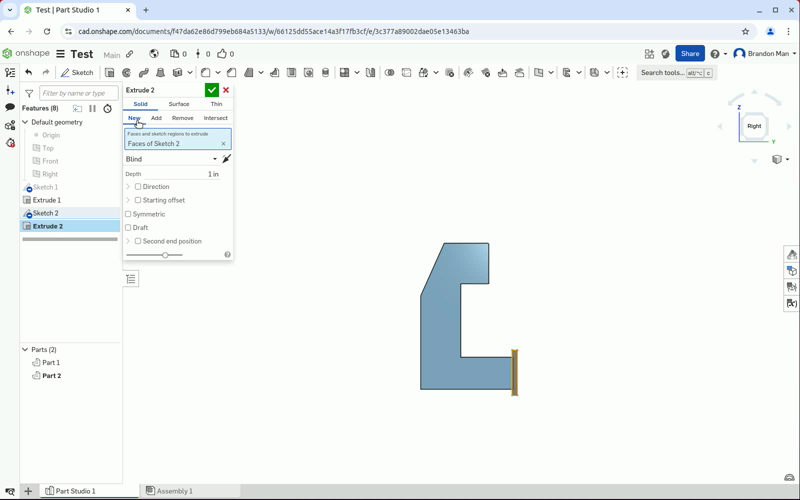
key(tab, 4)
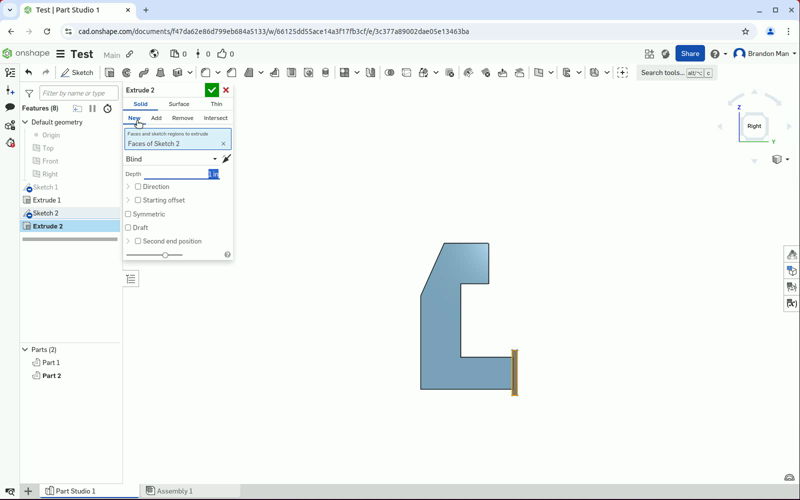
text(9.388)
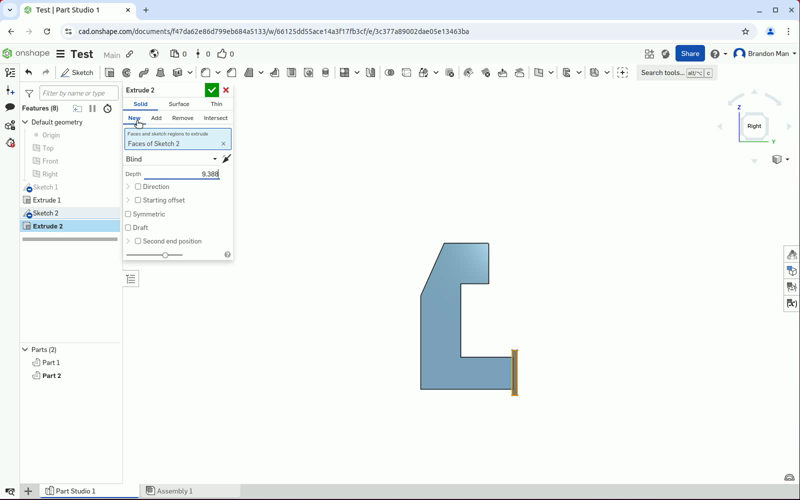
key(enter)
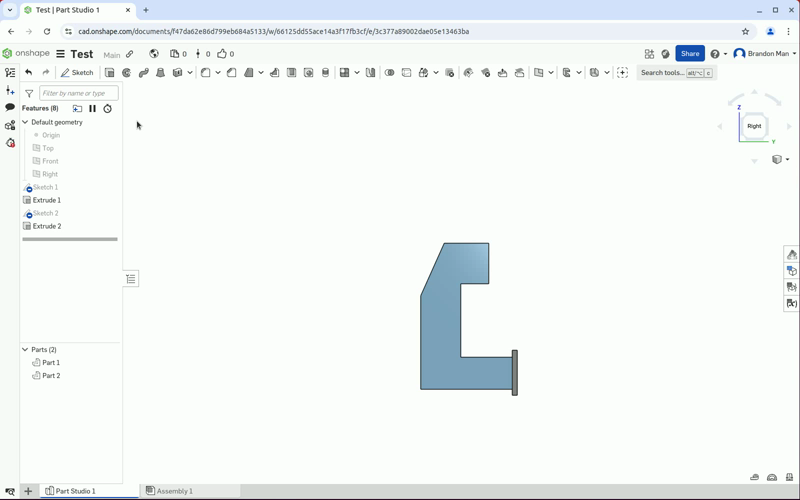
key(shift+h)
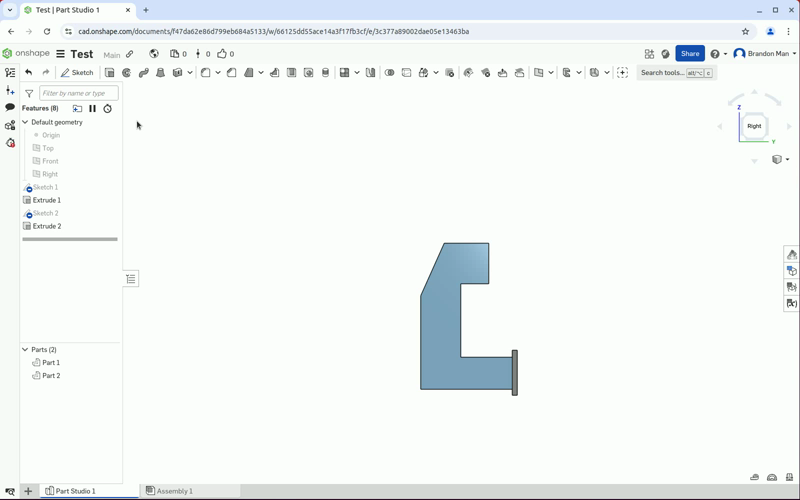
key(shift+h)
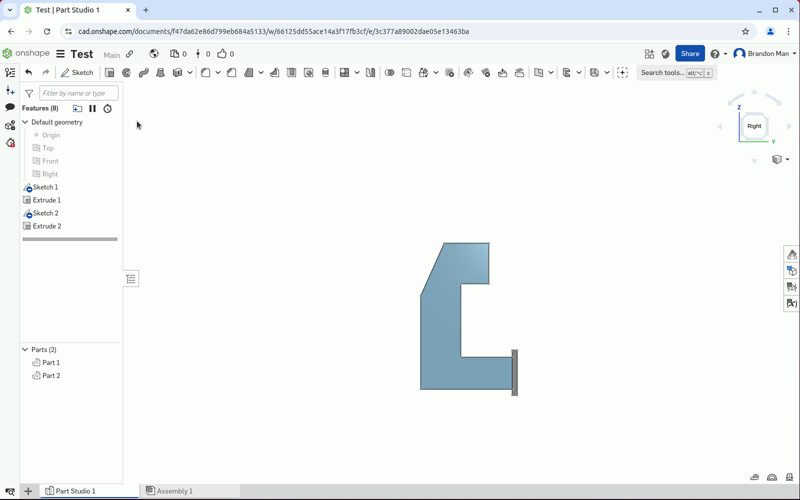
key(shift+7)
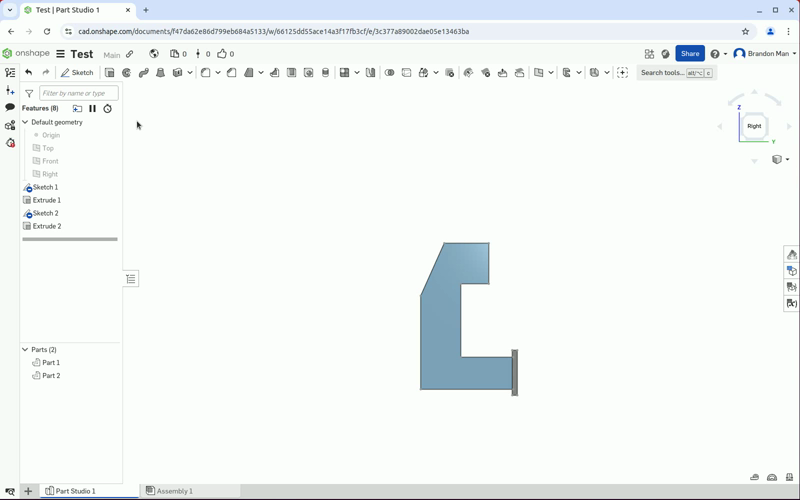
key(right, 2)
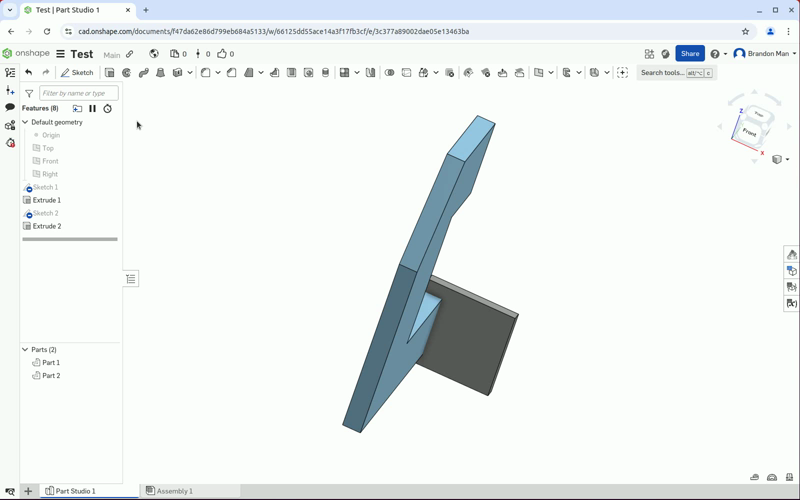
key(down, 2)
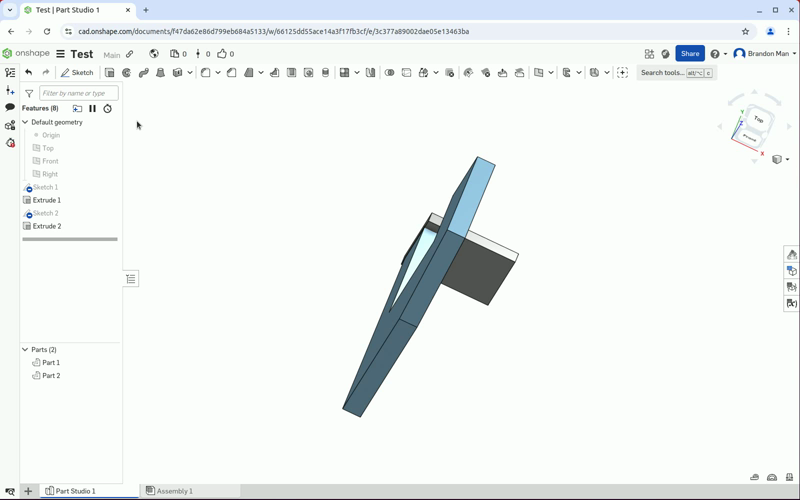
key(up, 2)
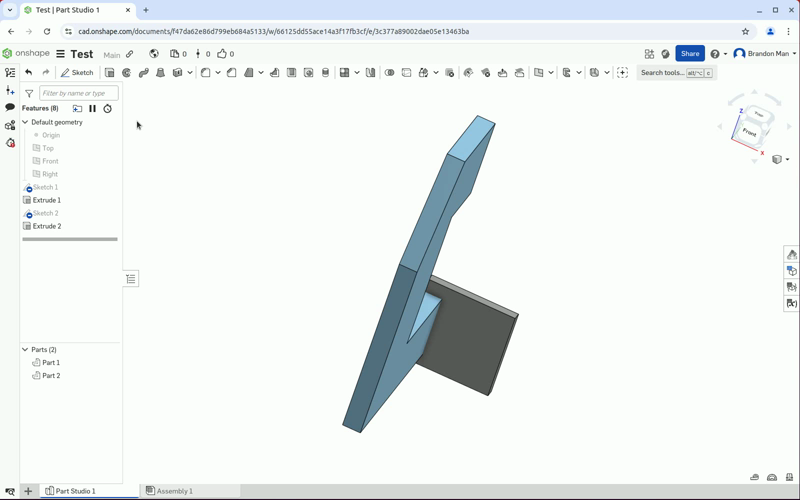
key(left, 2)
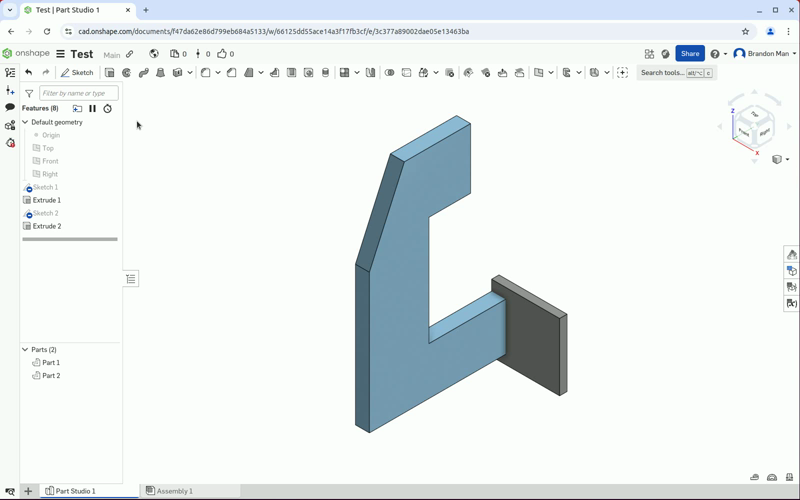
mouse_move(73, 189)
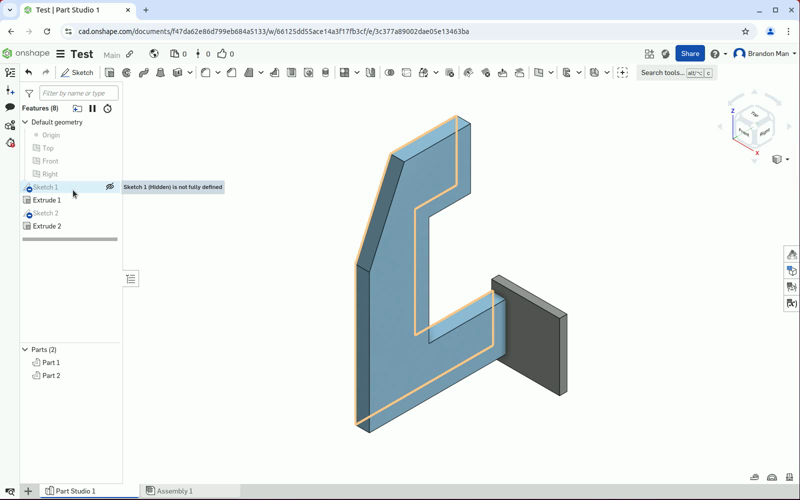
click(73, 189)